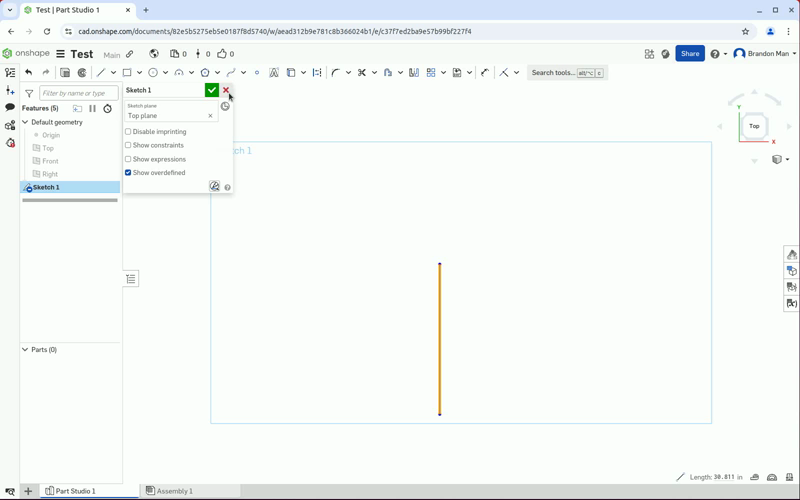
key(shift+h)
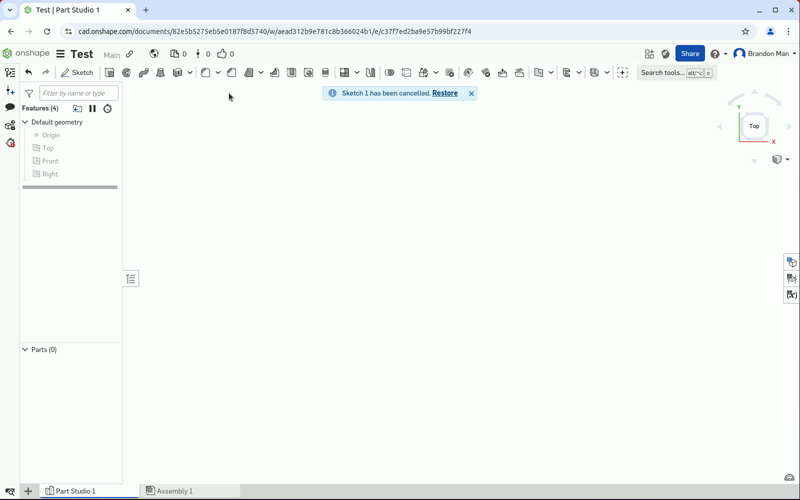
mouse_move(73, 352)
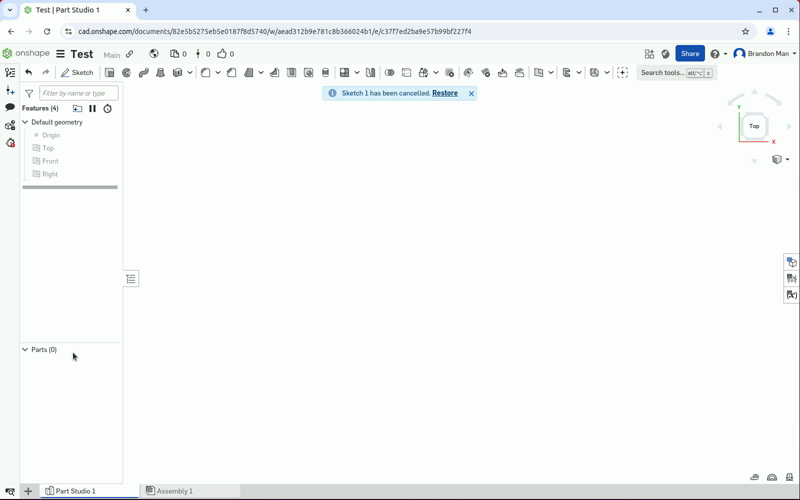
key(y)
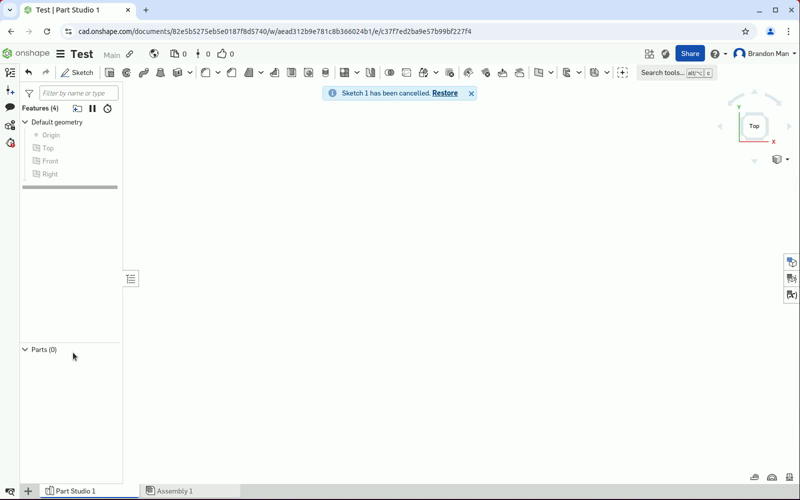
key(shift+p)
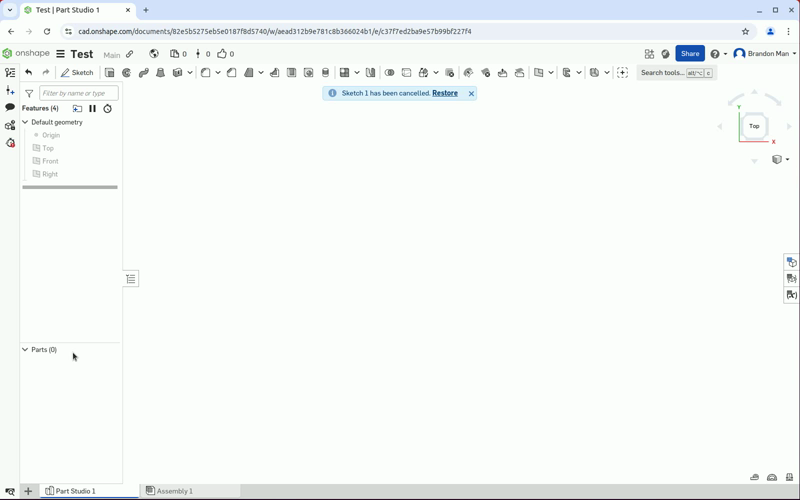
key(space)
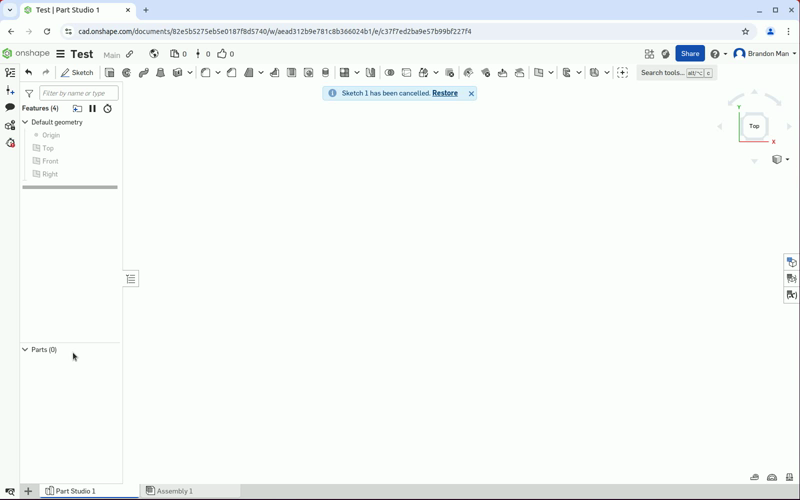
key_down(shift)
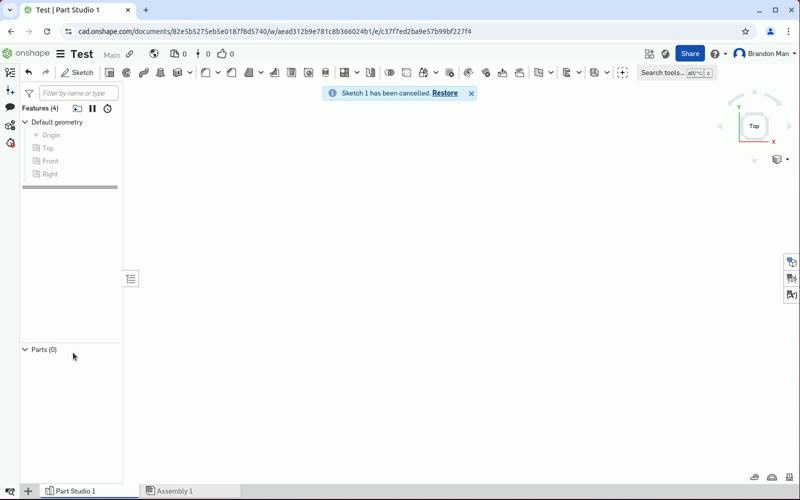
key(up)
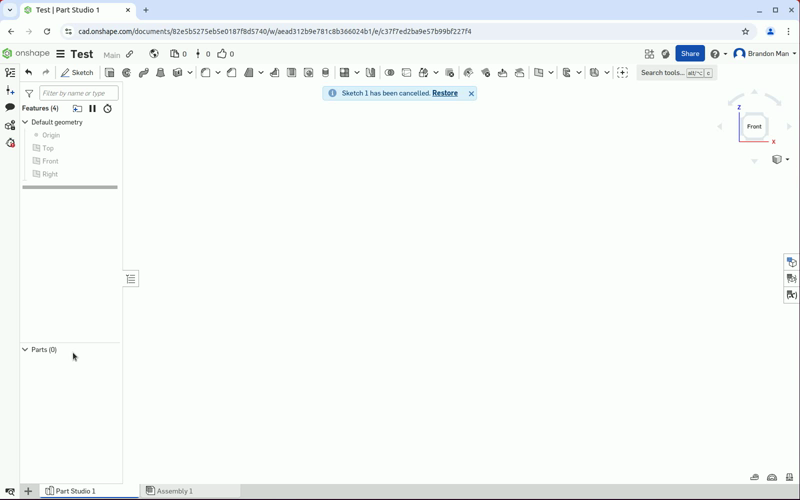
key_up(shift)
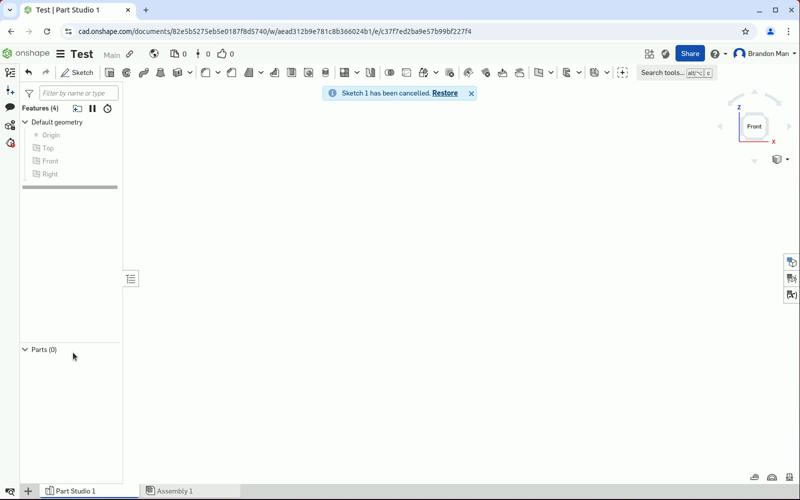
mouse_move(73, 352)
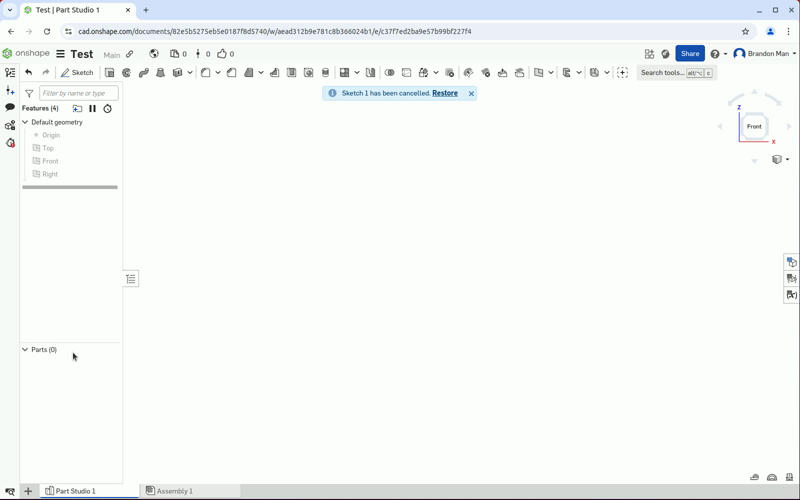
key(shift+y)
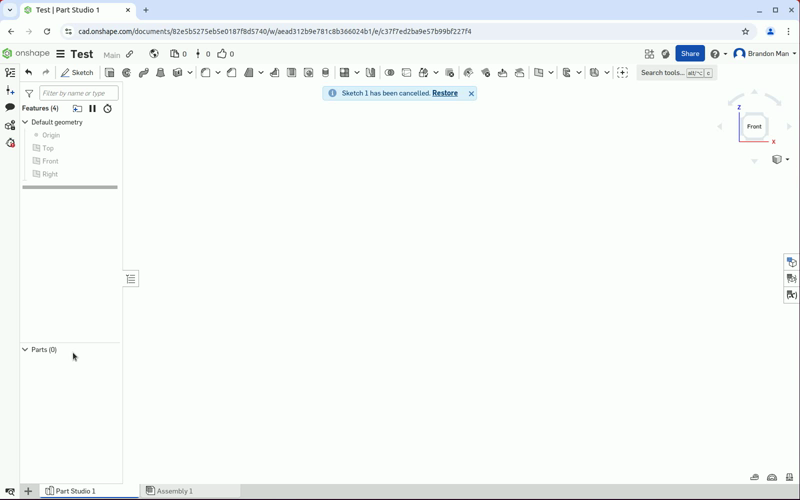
key(shift+s)
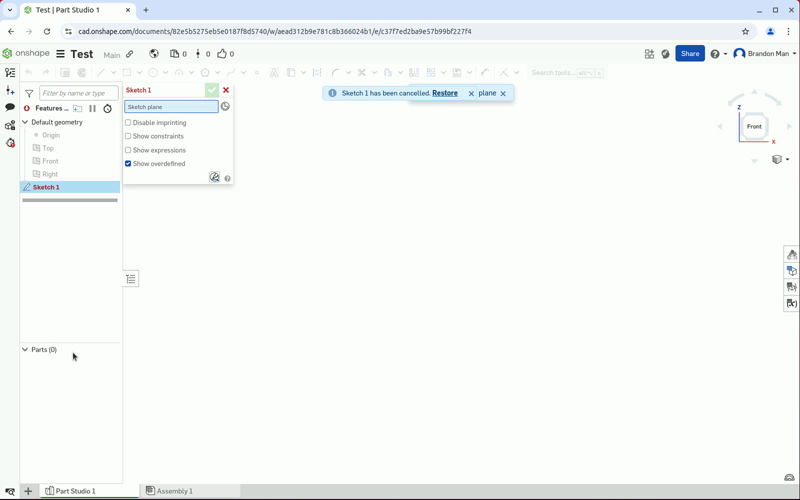
mouse_move(73, 163)
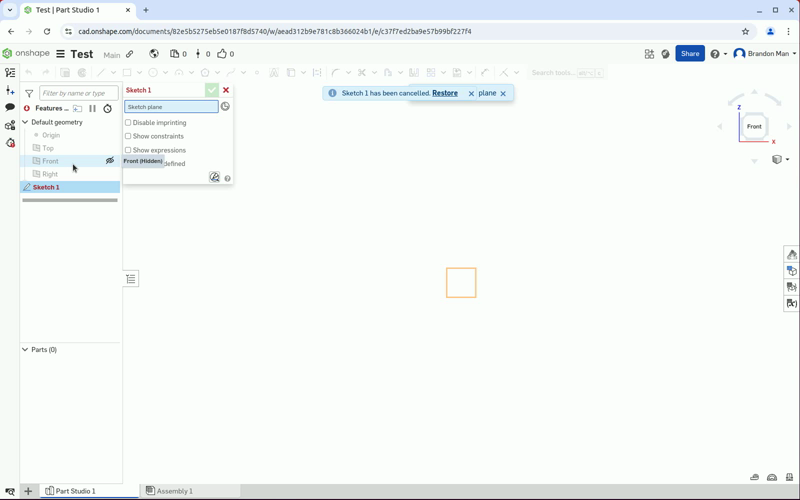
click(73, 163)
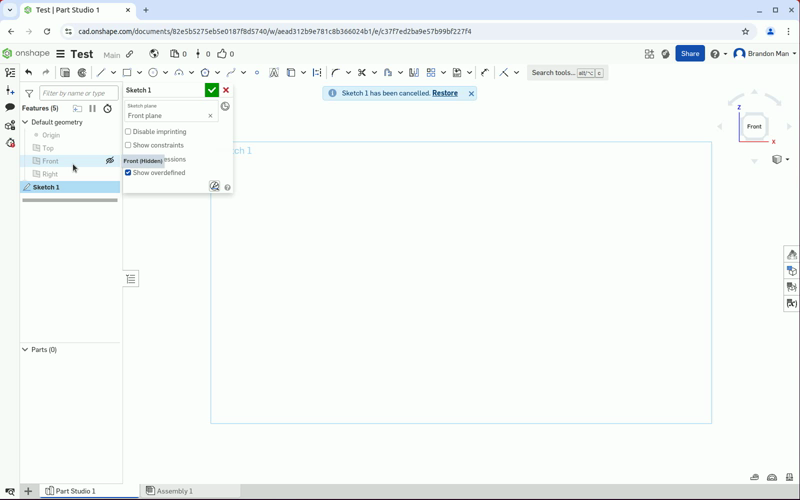
mouse_move(73, 352)
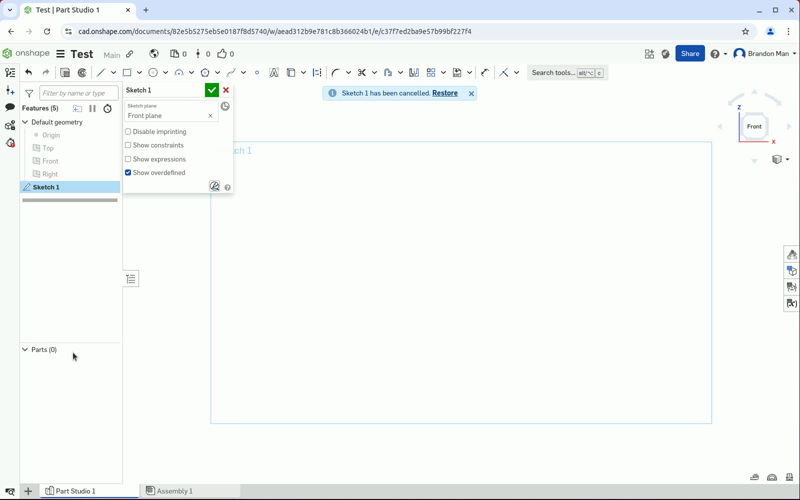
key(y)
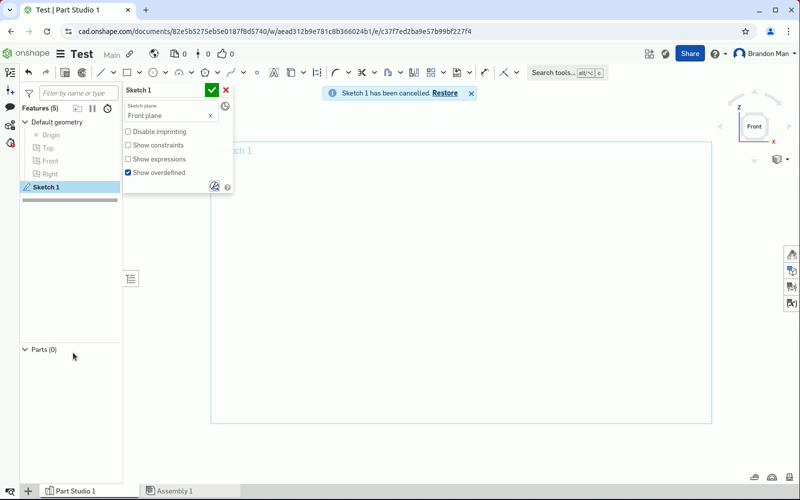
key(l)
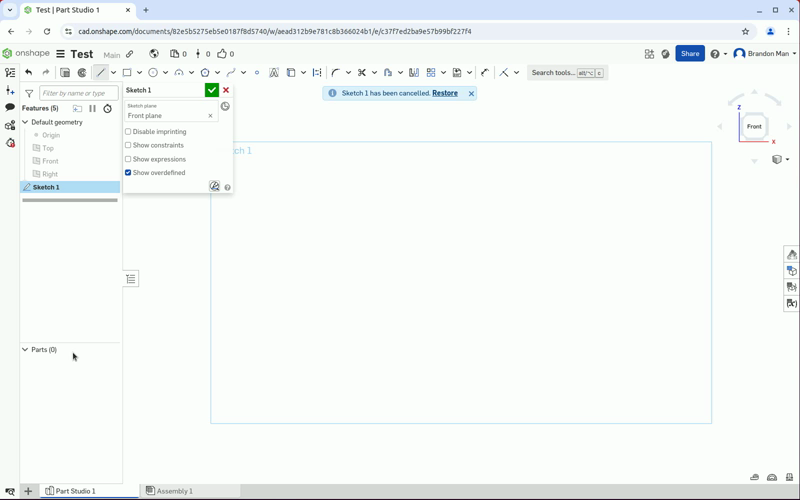
key_down(shift)
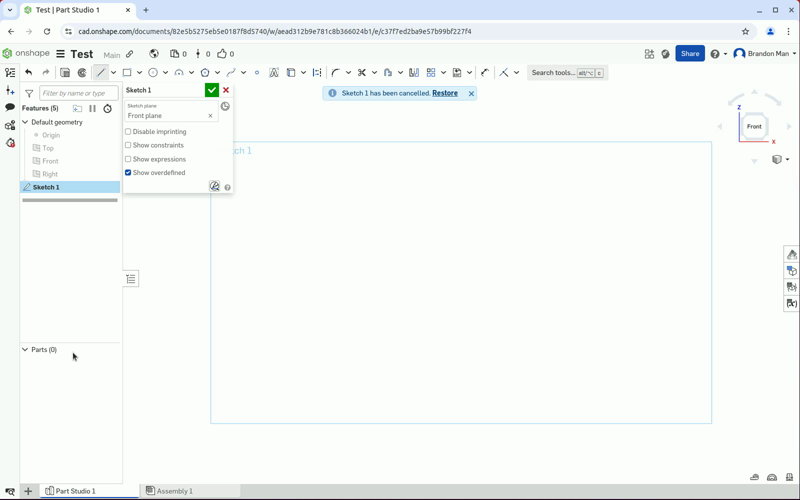
mouse_move(423, 320)
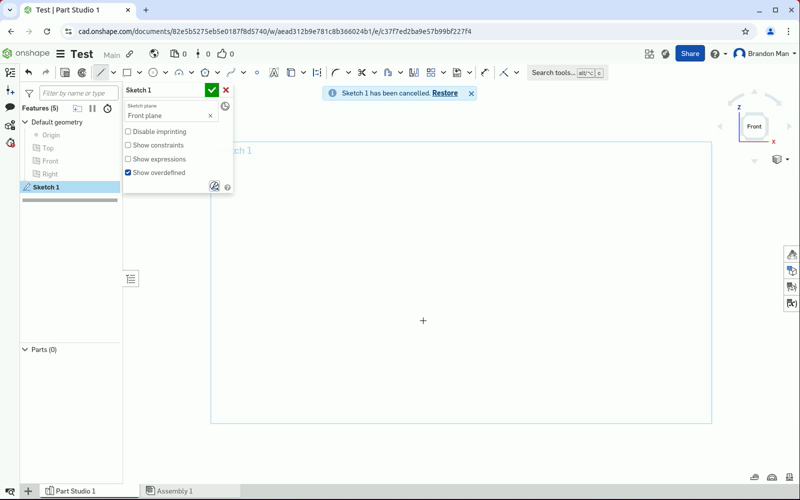
click(423, 320)
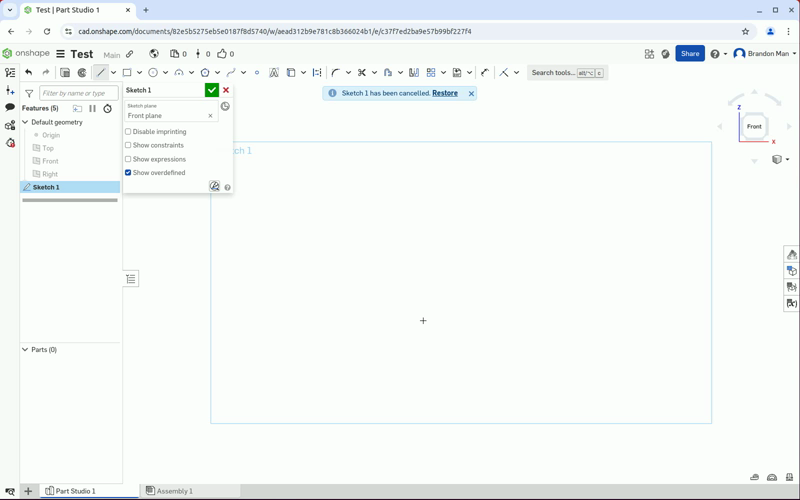
key_up(shift)
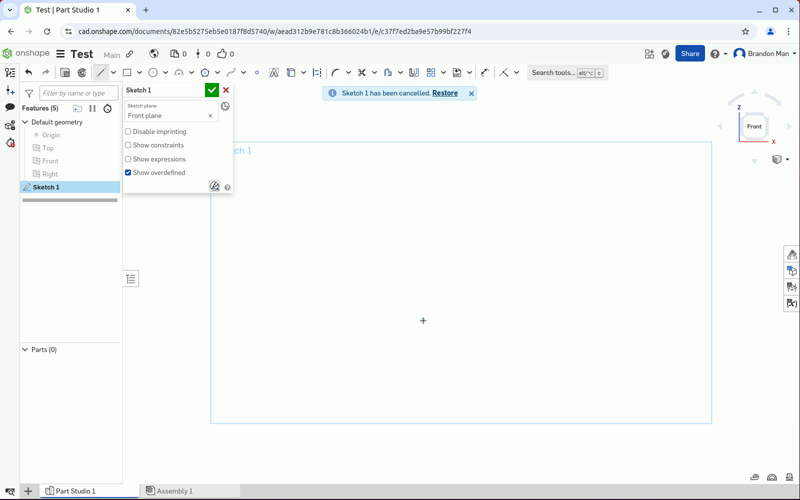
key_down(shift)
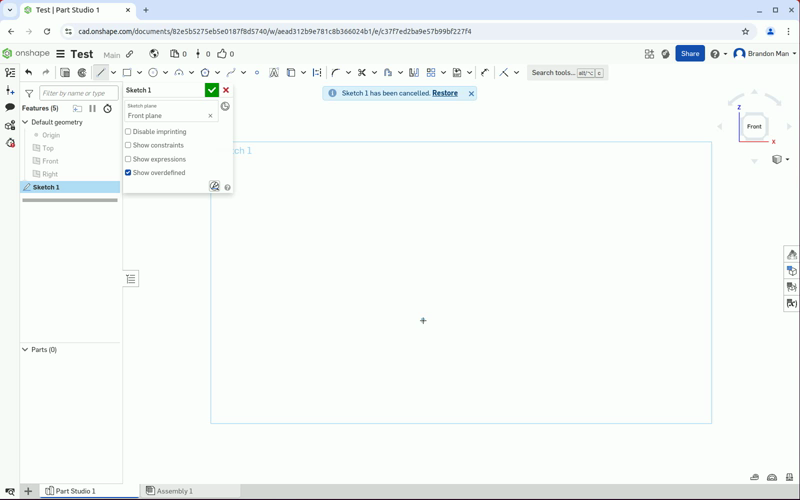
mouse_move(498, 320)
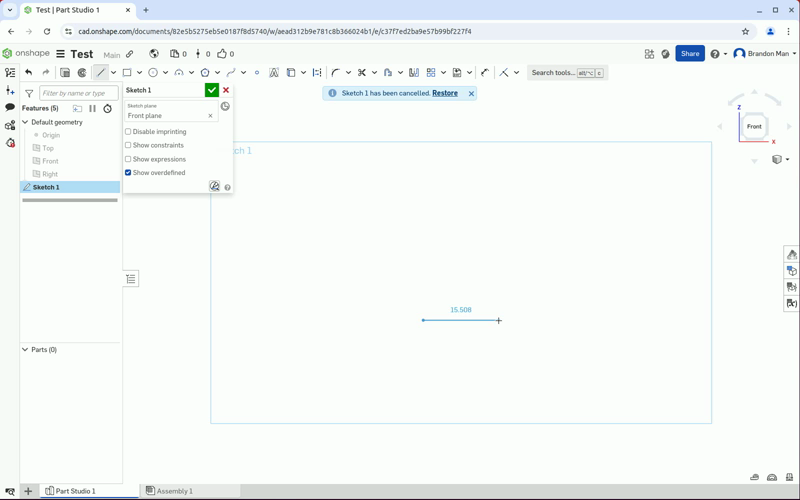
click(498, 320)
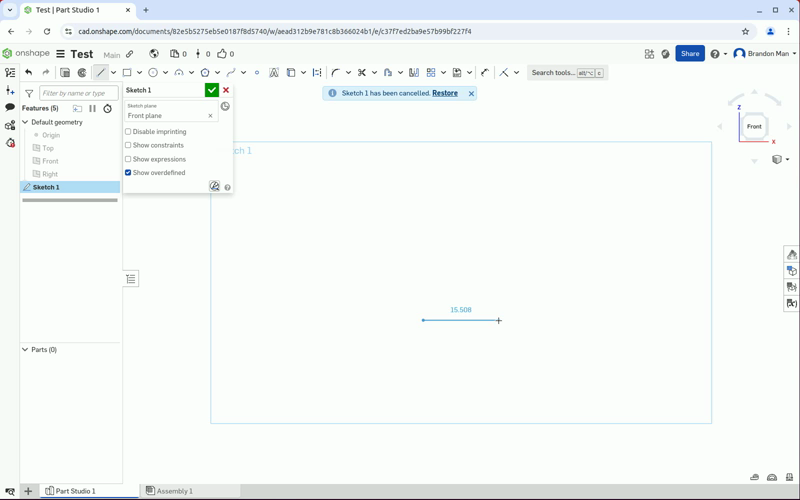
key_up(shift)
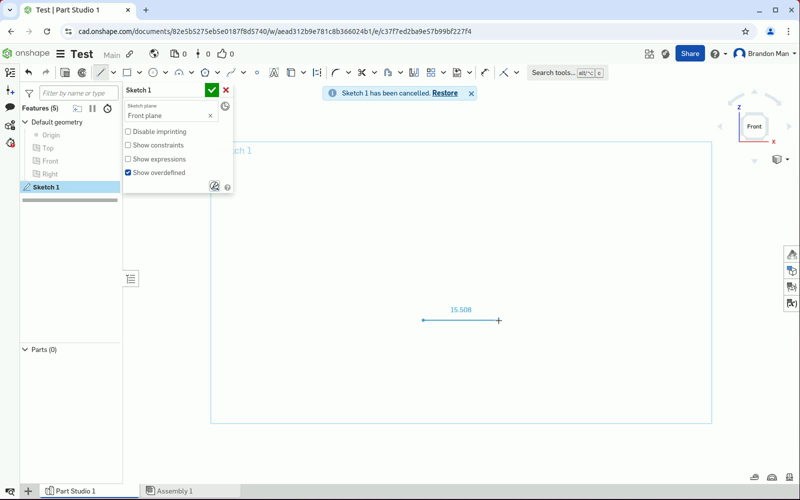
key_down(shift)
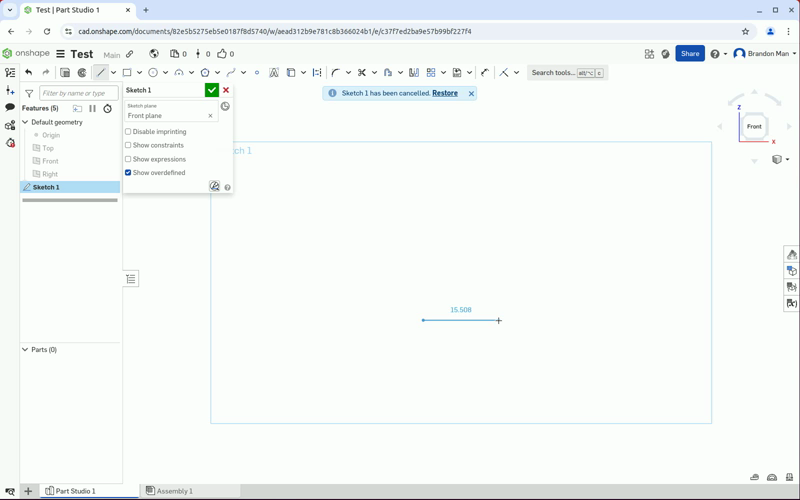
mouse_move(498, 245)
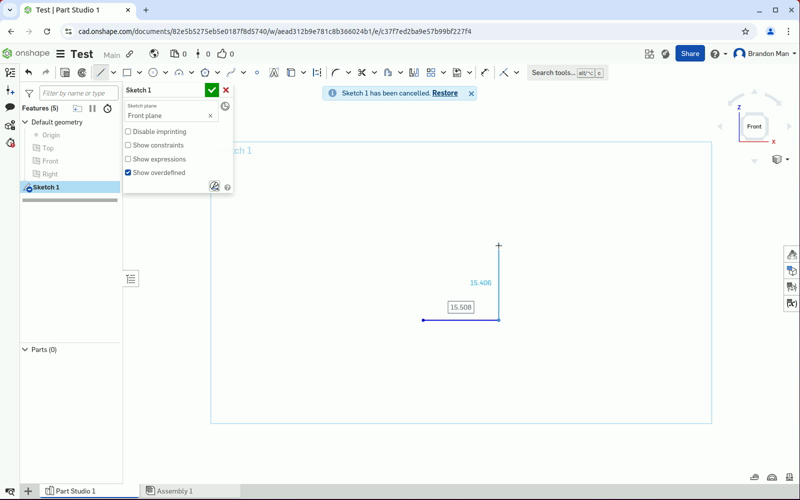
click(498, 245)
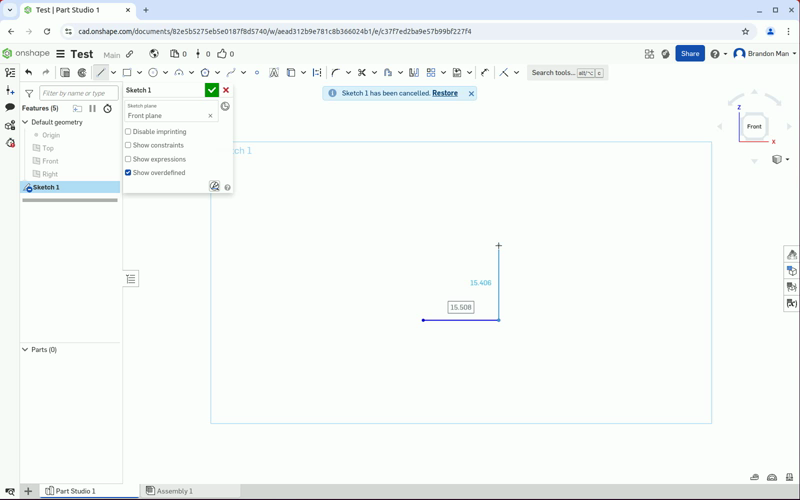
key_up(shift)
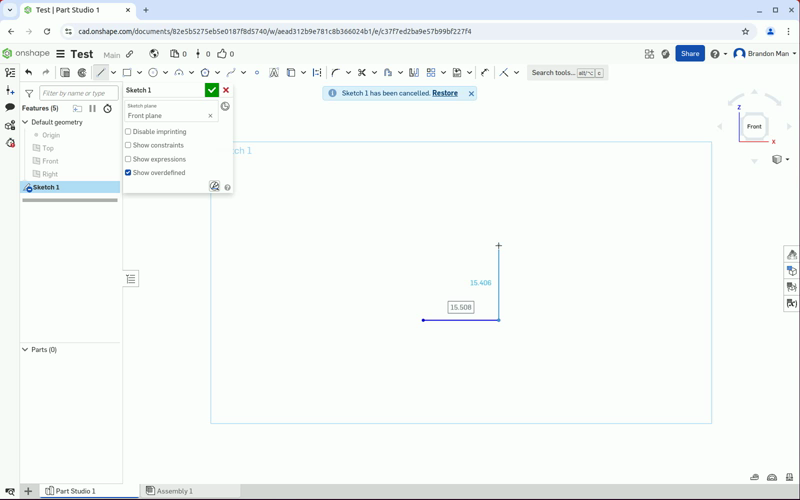
key_down(shift)
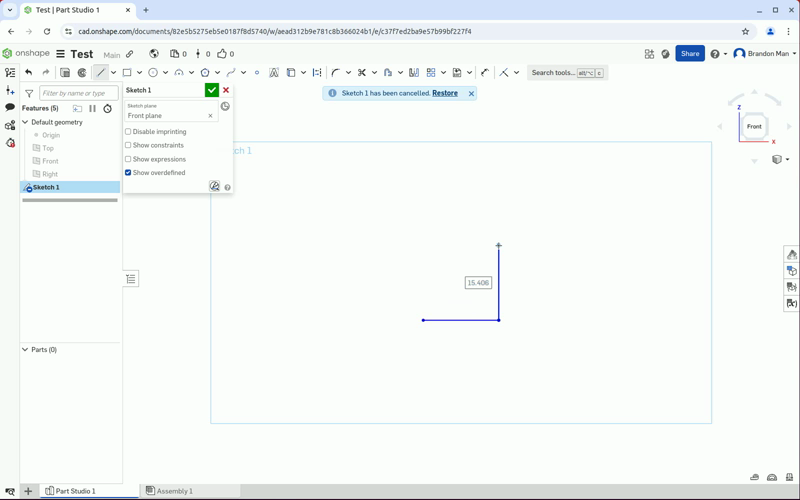
mouse_move(423, 245)
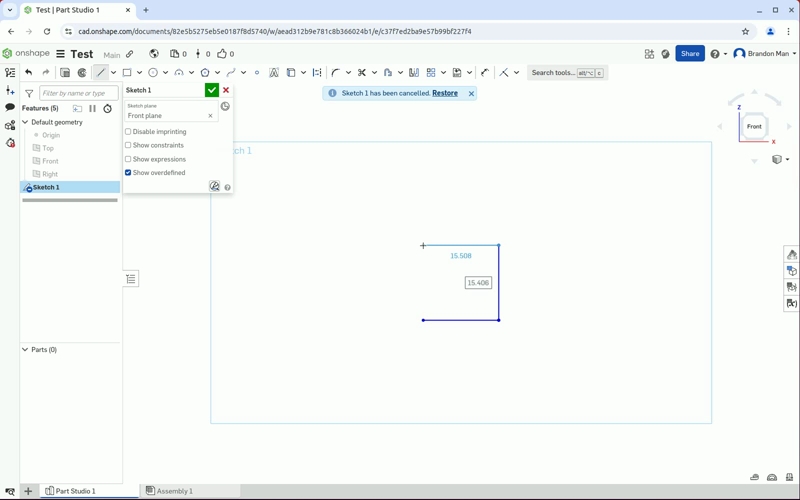
click(423, 245)
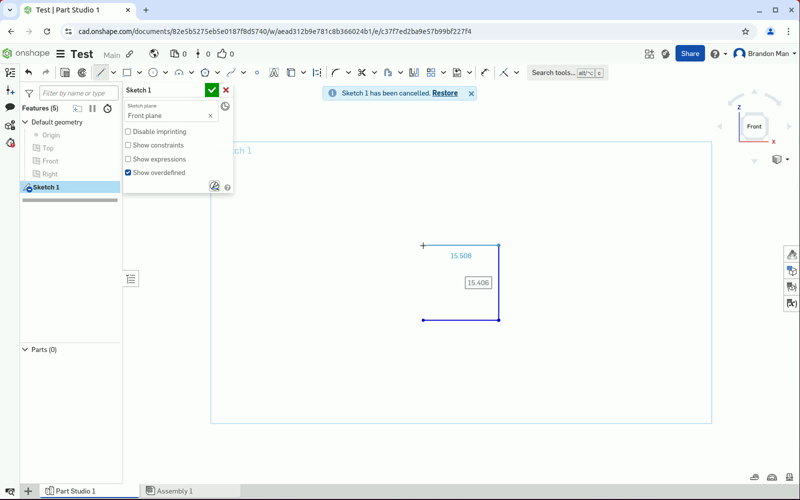
key_up(shift)
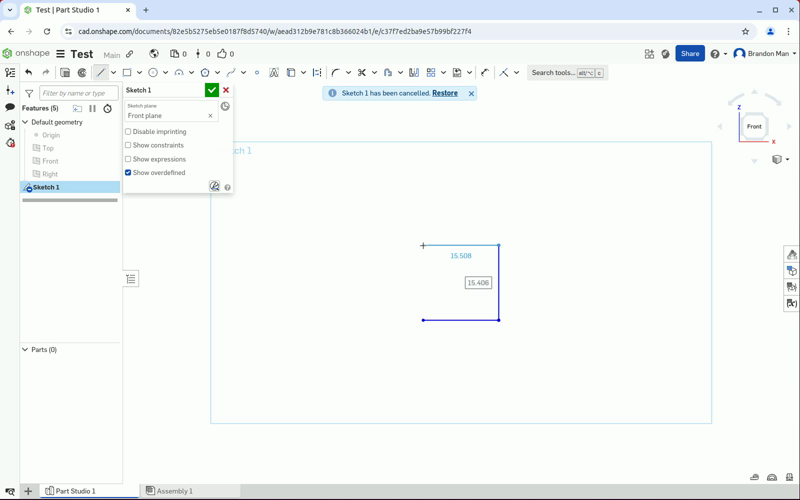
key_down(shift)
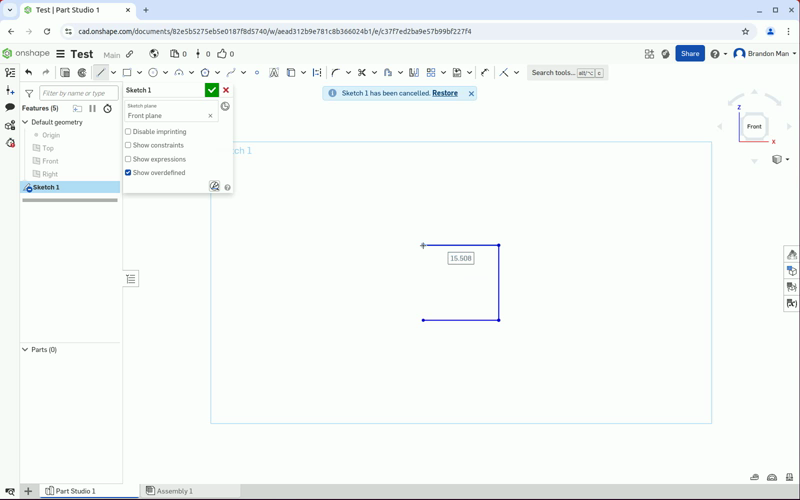
mouse_move(423, 320)
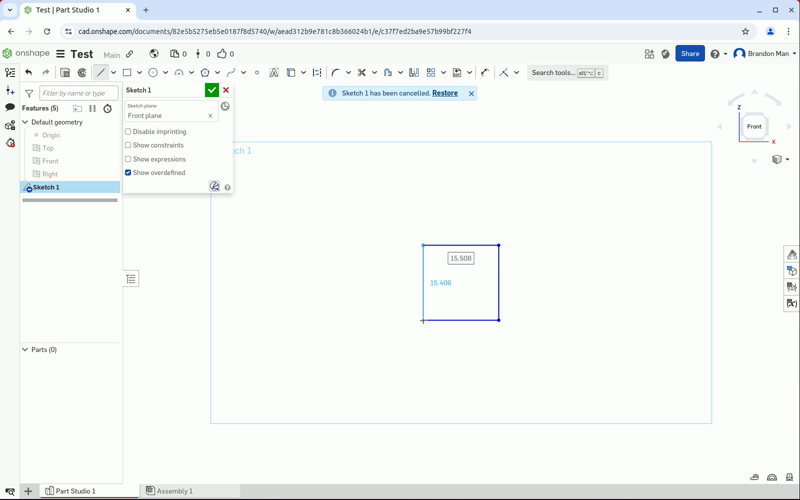
key_up(shift)
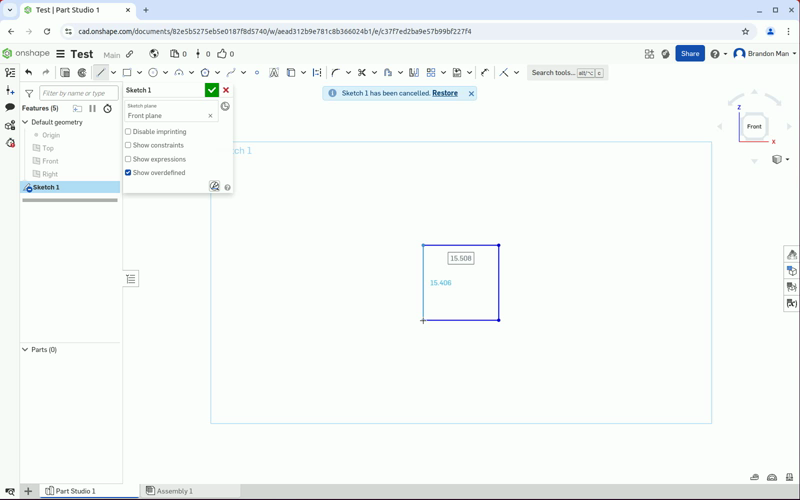
click(423, 320)
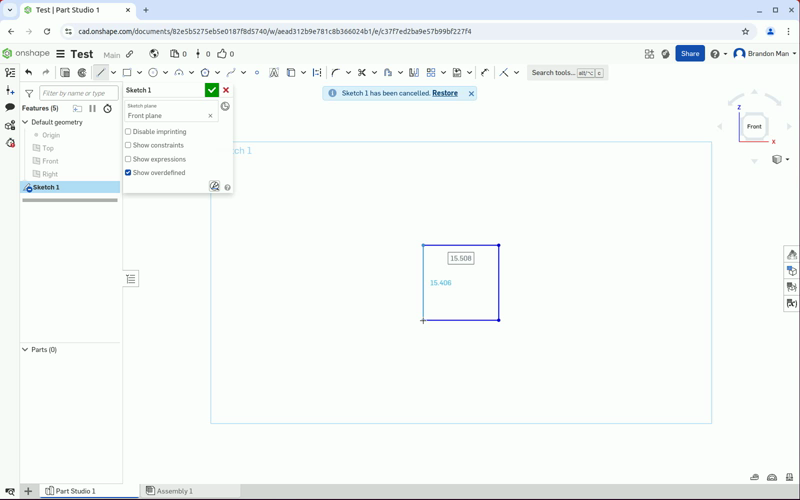
key(esc)
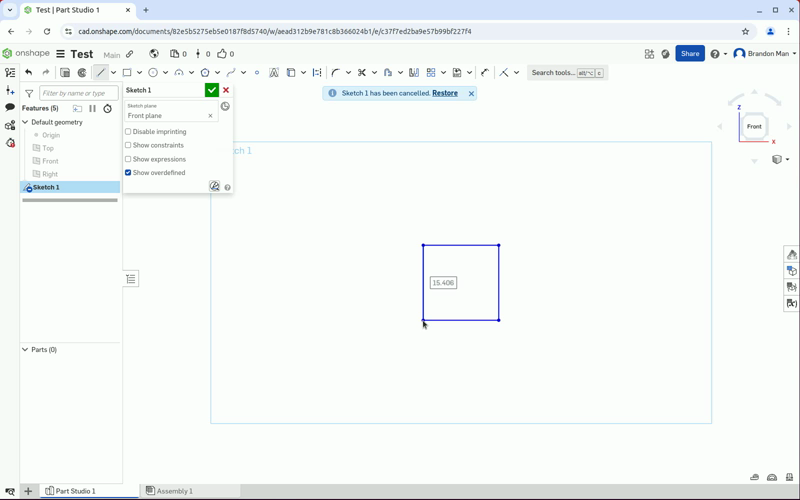
mouse_move(447, 274)
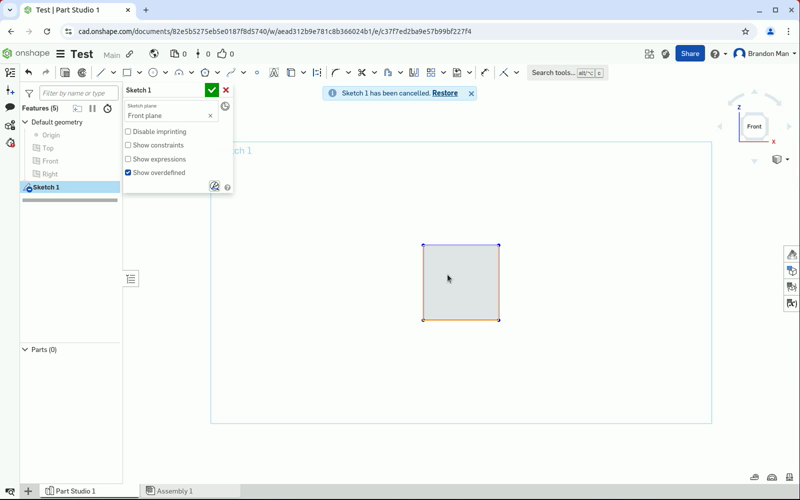
click(447, 274)
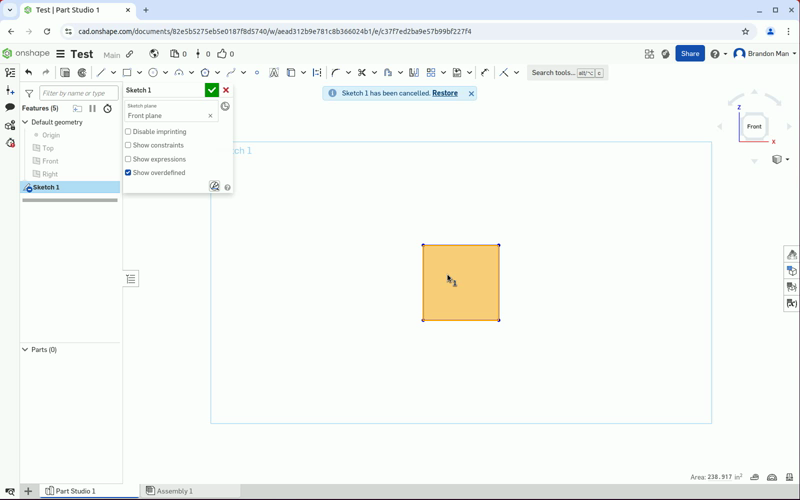
mouse_move(73, 352)
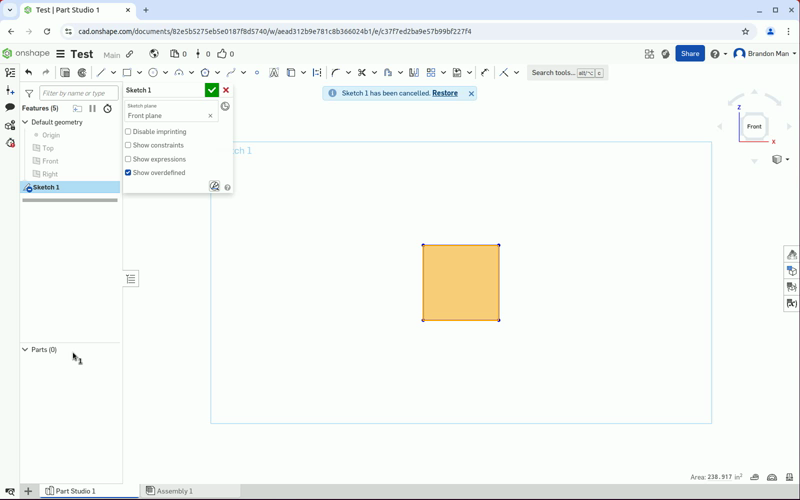
key(shift+y)
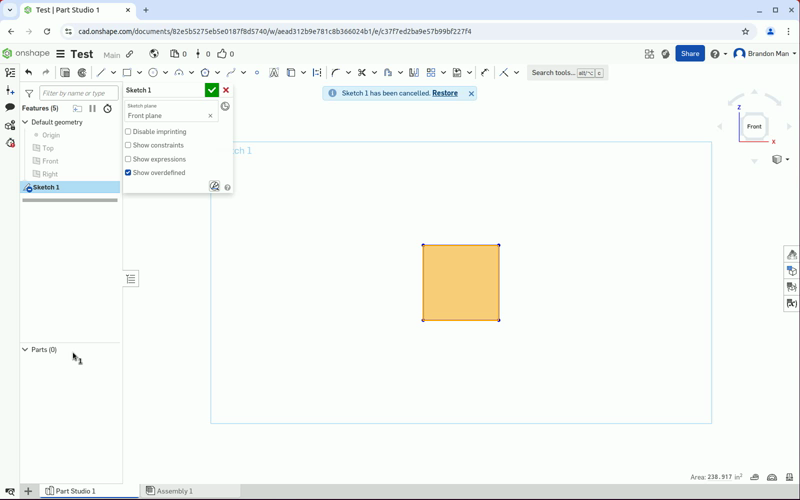
key(shift+e)
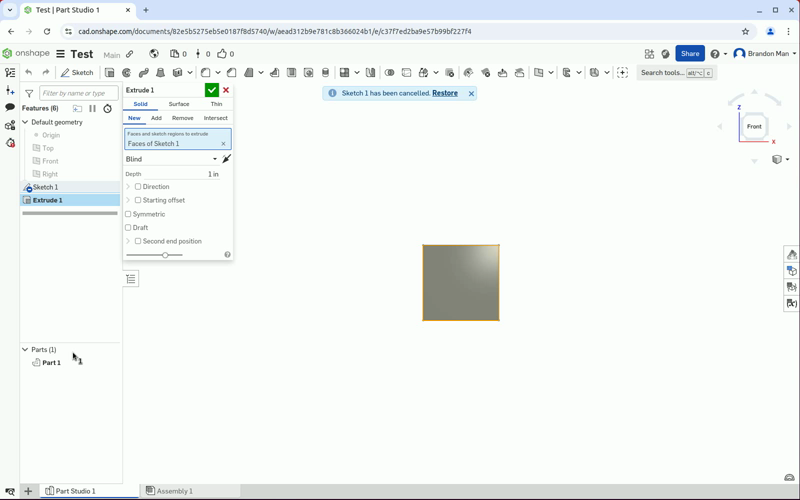
mouse_move(143, 106)
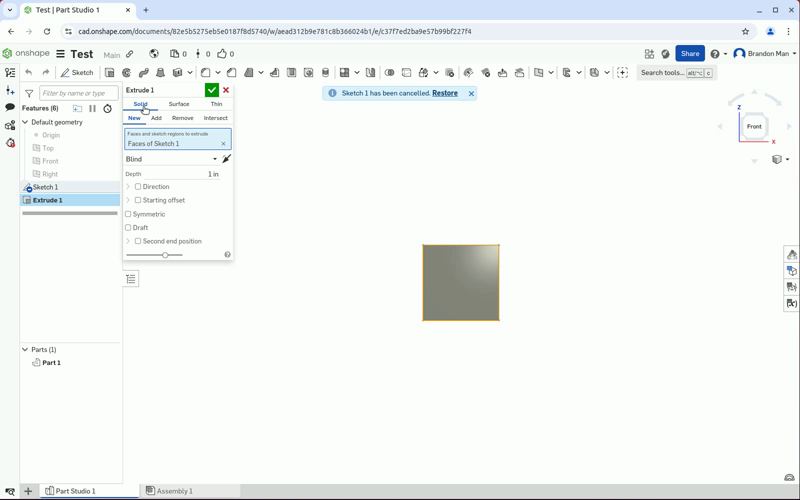
click(143, 106)
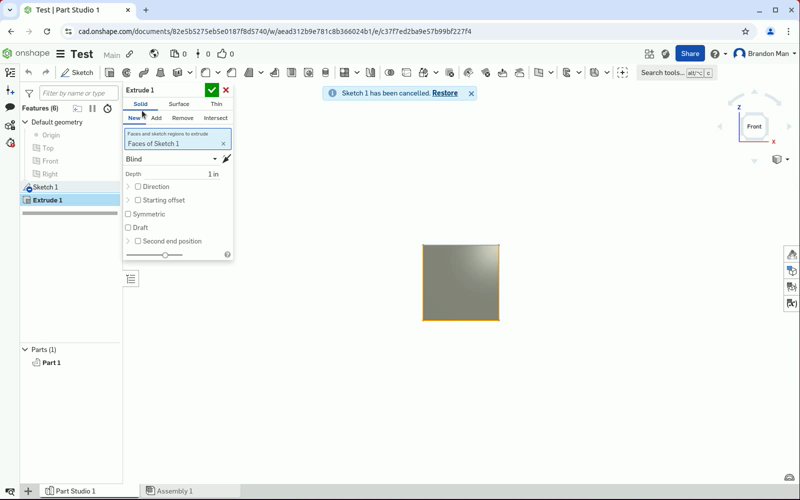
mouse_move(137, 120)
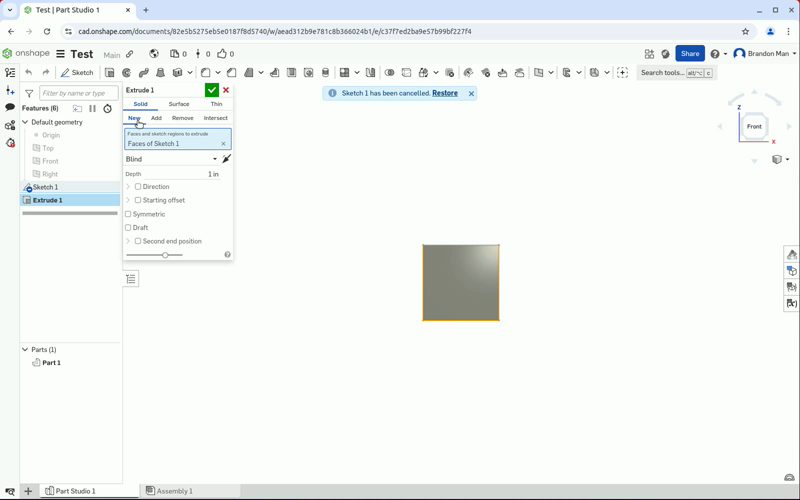
click(137, 120)
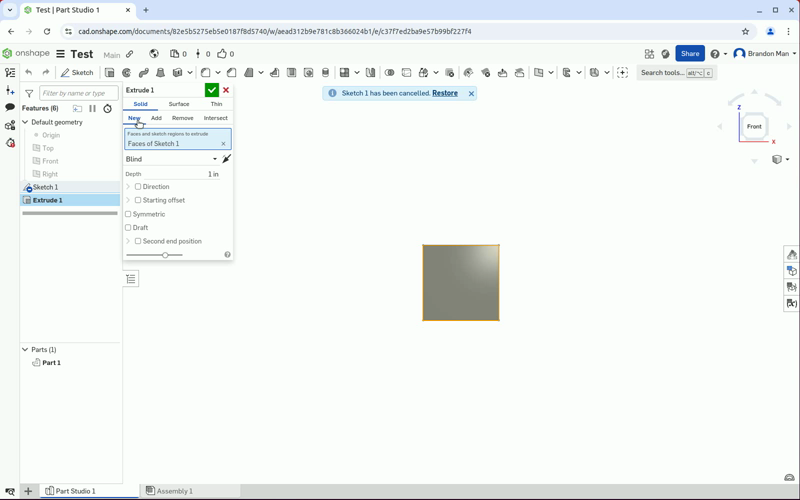
key(tab, 4)
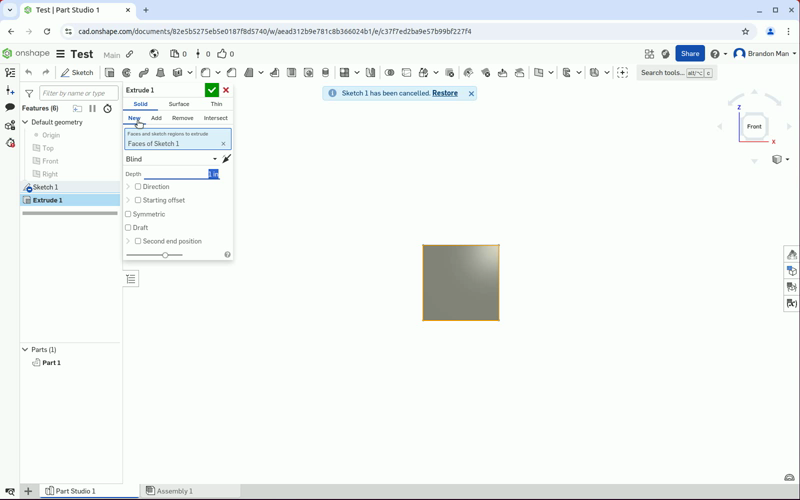
text(15.405)
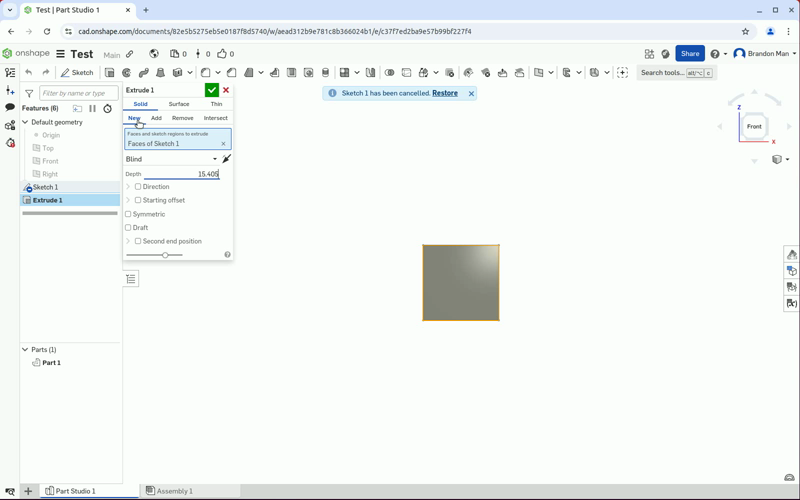
key(enter)
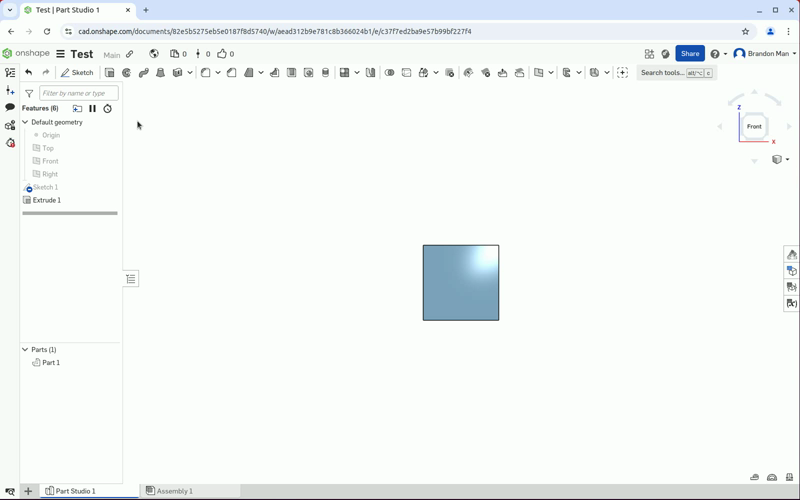
key(shift+h)
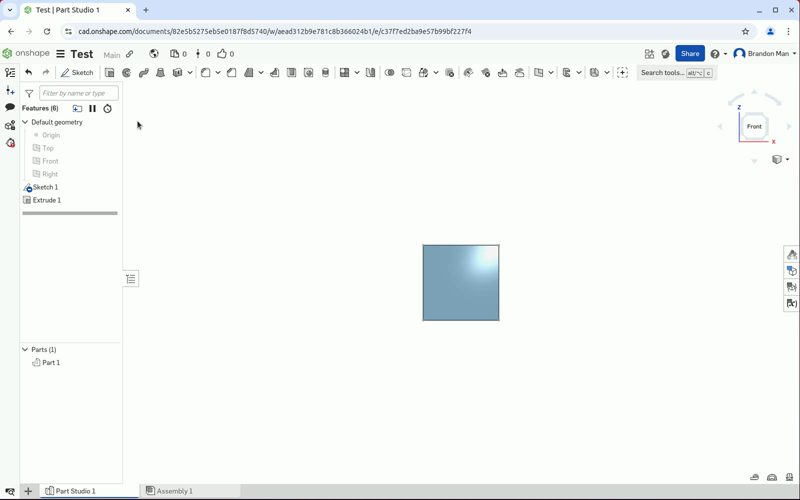
key(shift+h)
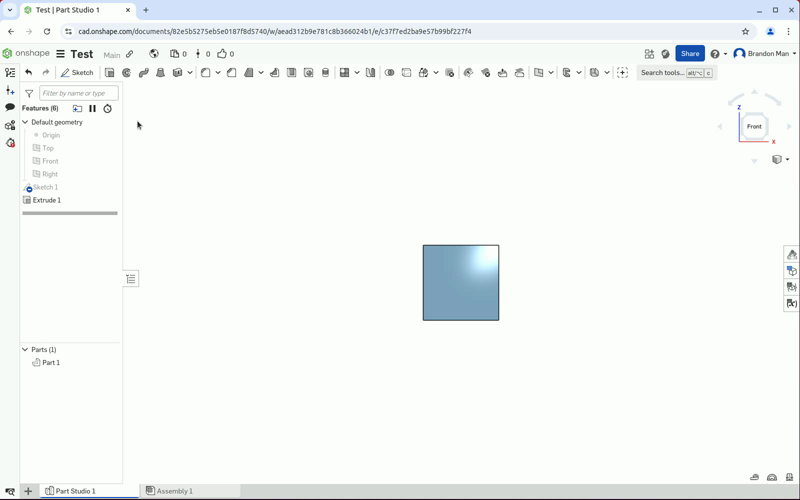
mouse_move(73, 189)
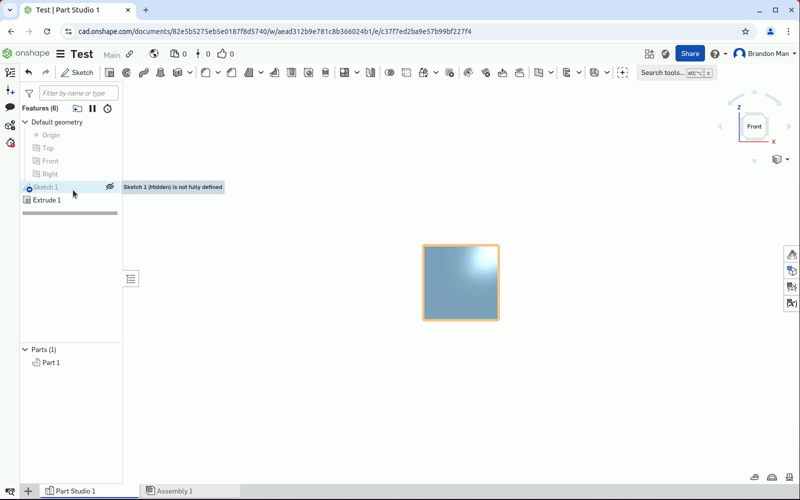
click(73, 189)
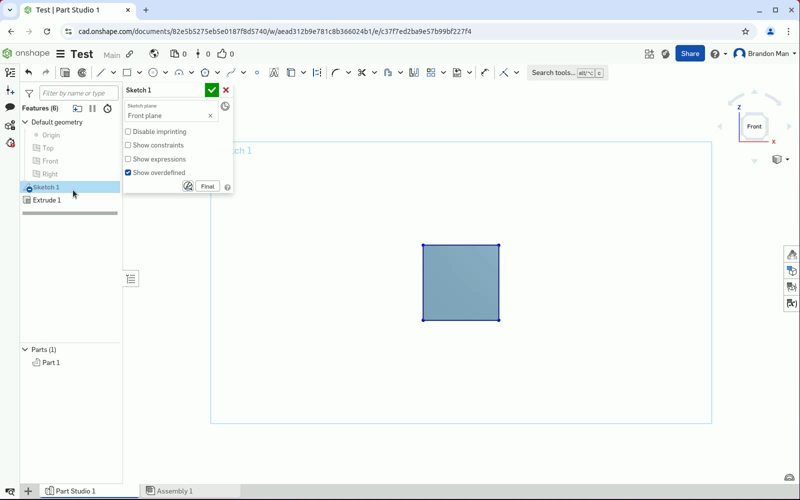
mouse_move(229, 92)
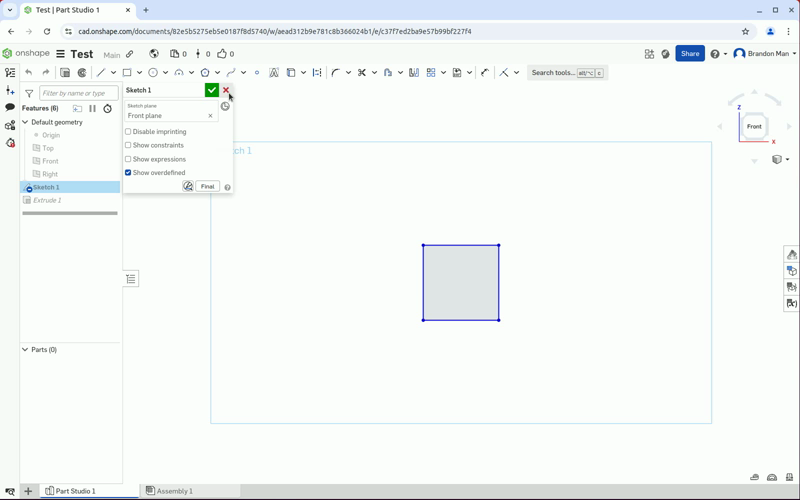
click(229, 92)
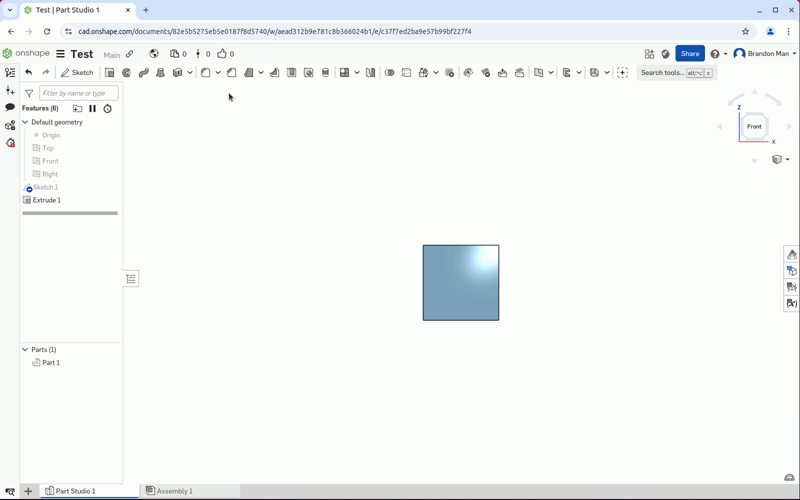
mouse_move(541, 75)
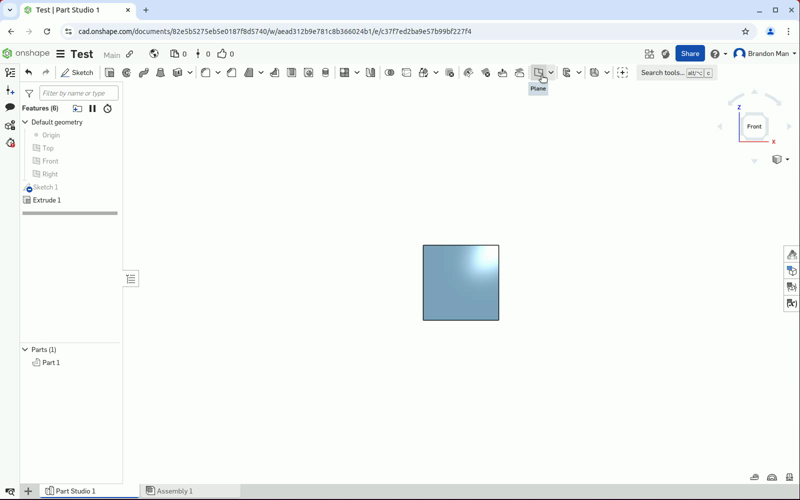
click(541, 75)
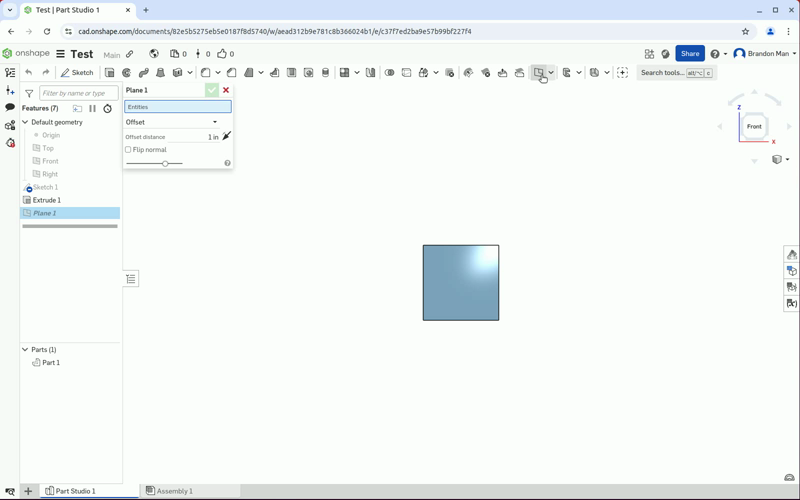
mouse_move(73, 163)
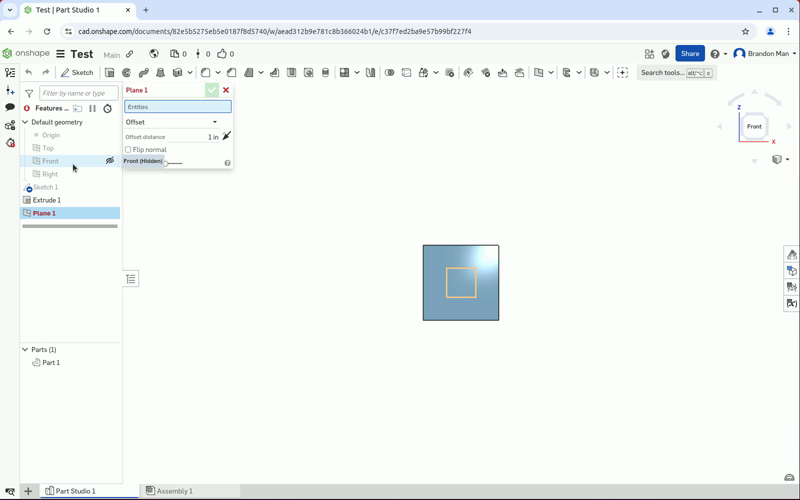
click(73, 163)
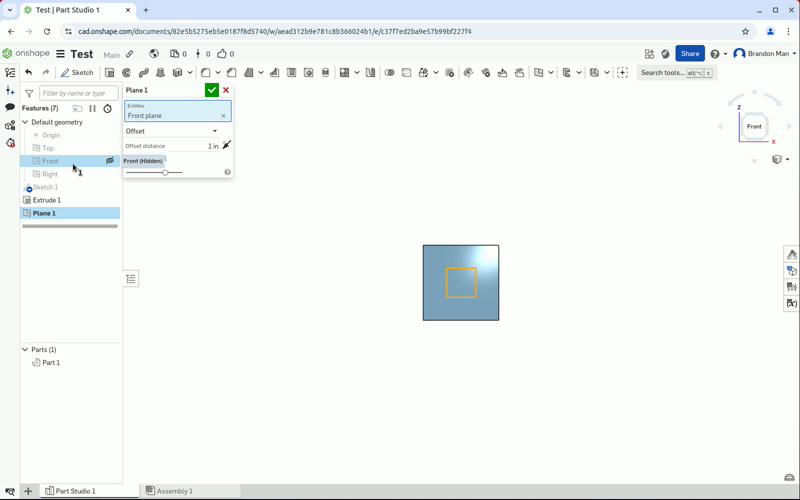
key(tab, 2)
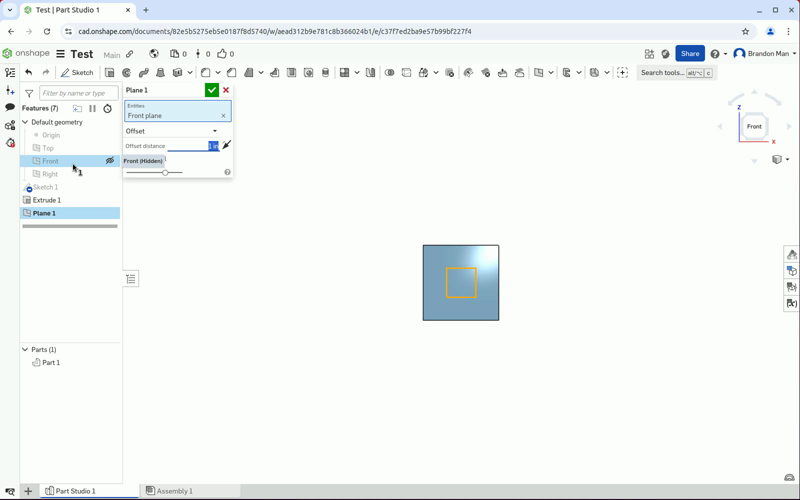
text(15.405)
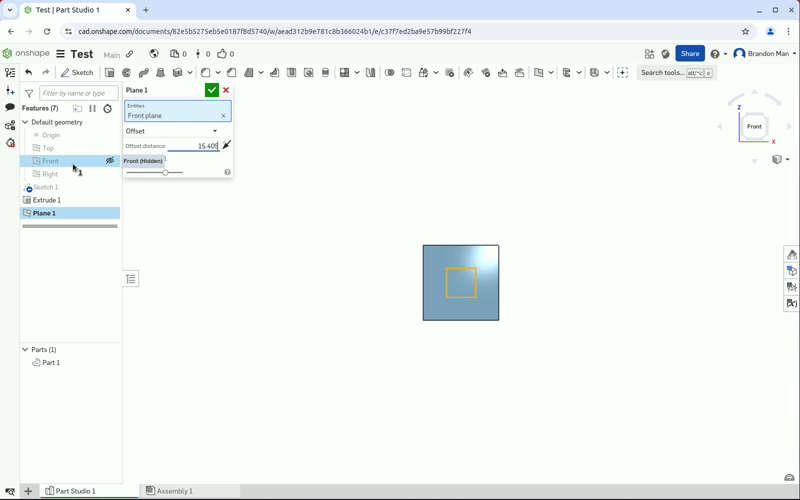
key(enter, 2)
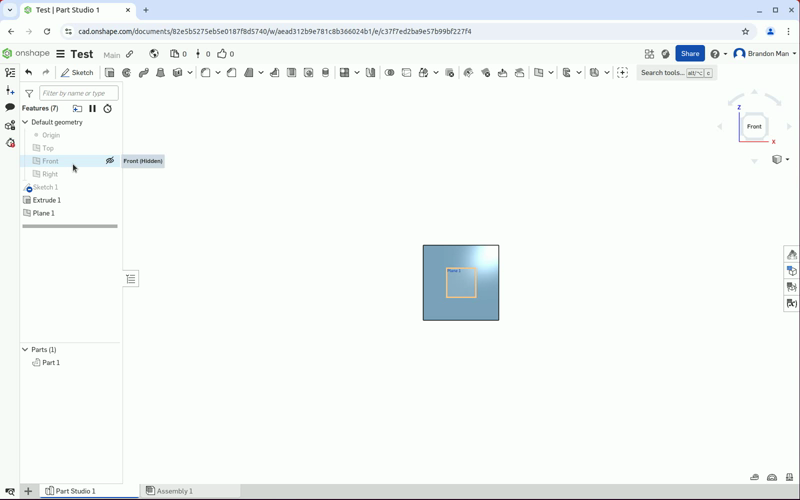
key(shift+s)
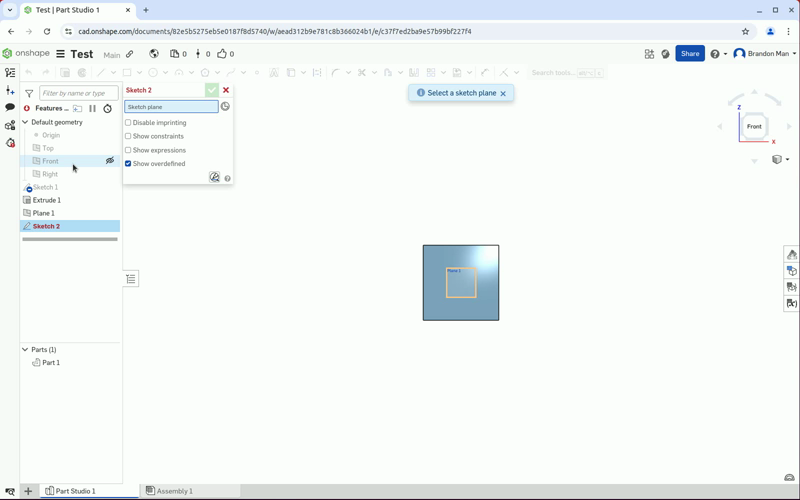
mouse_move(73, 215)
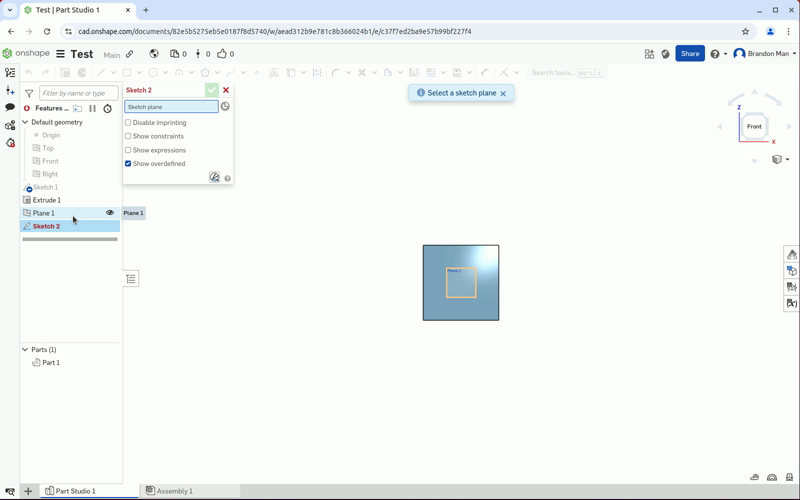
click(73, 215)
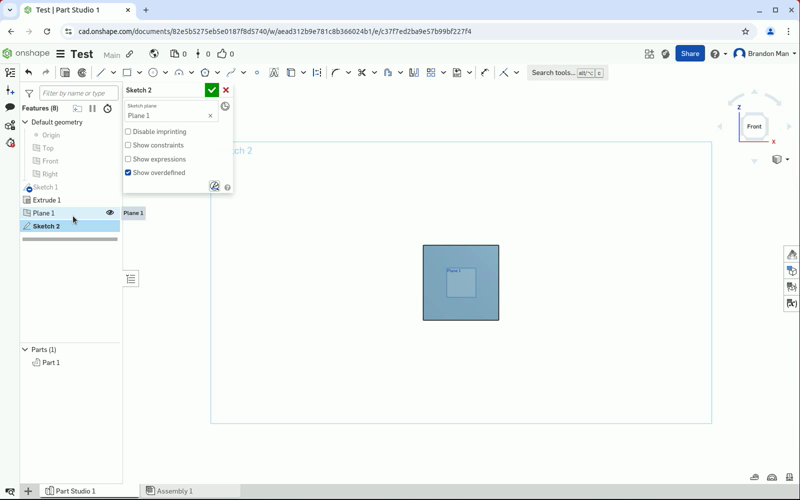
mouse_move(73, 352)
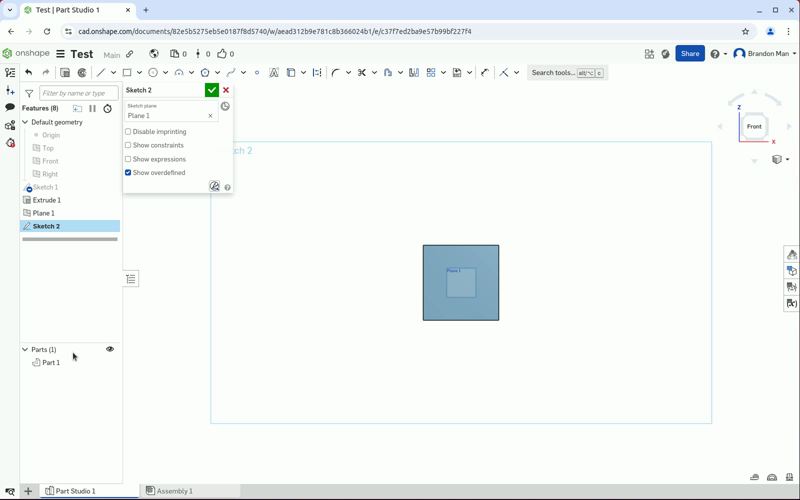
key(y)
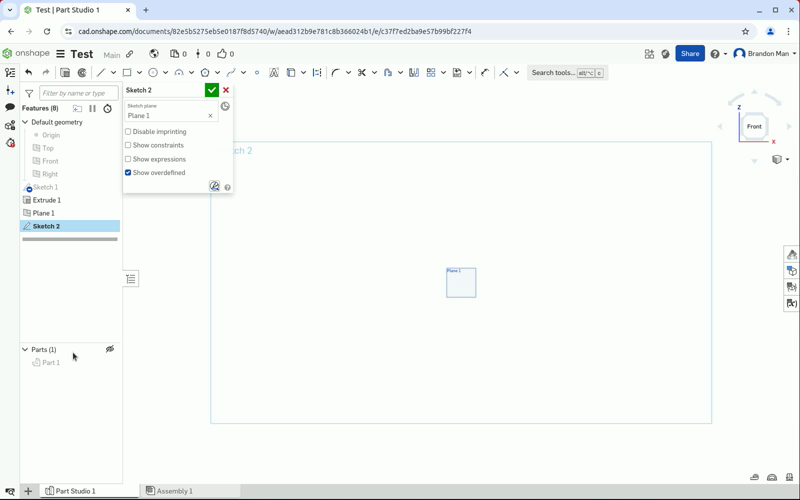
key(c)
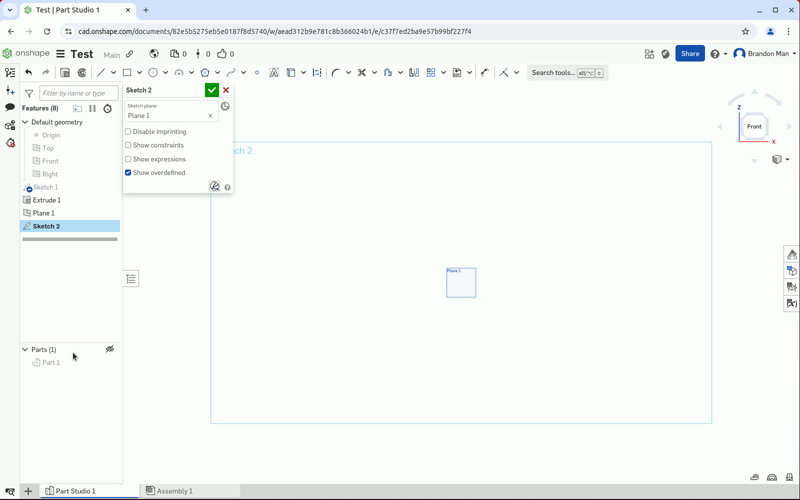
key_down(shift)
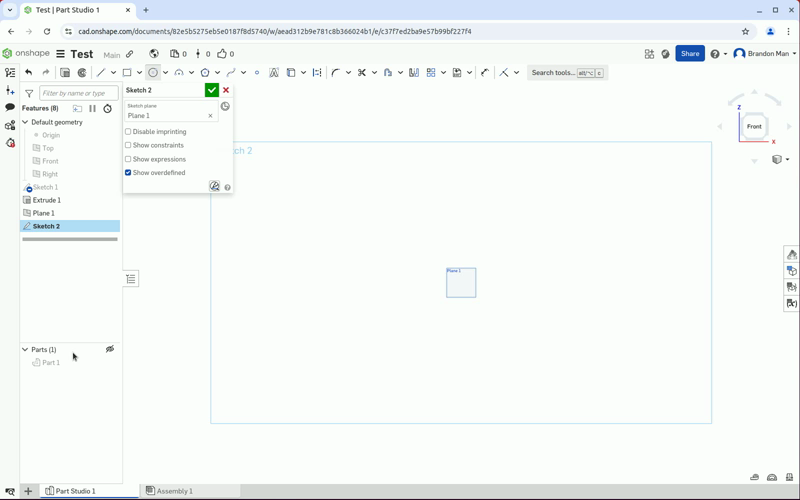
mouse_move(460, 282)
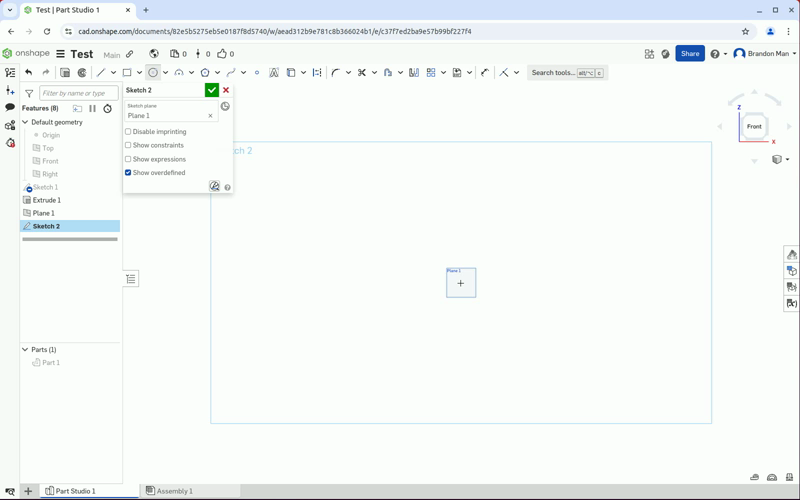
click(460, 282)
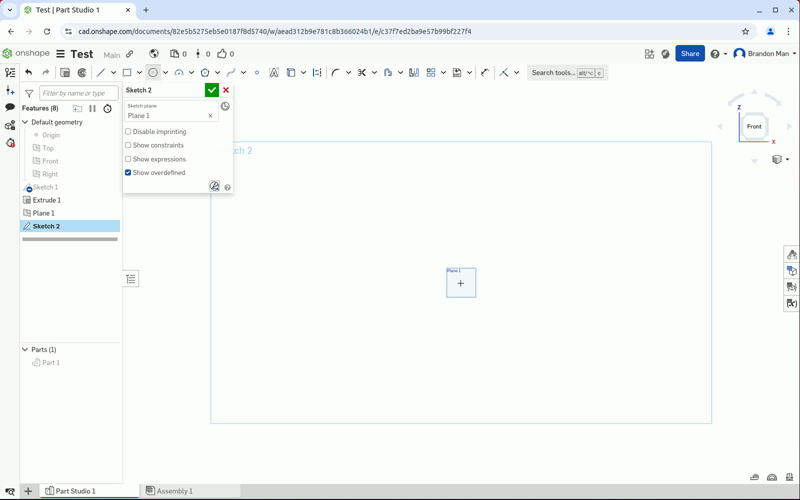
key_up(shift)
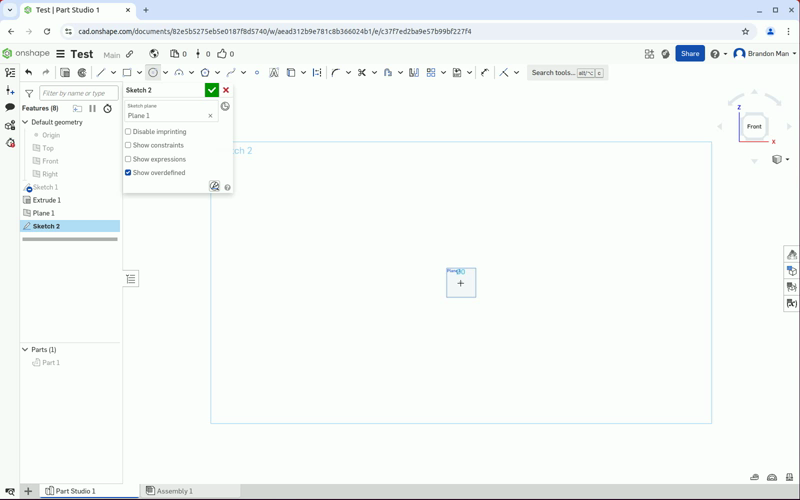
mouse_move(473, 282)
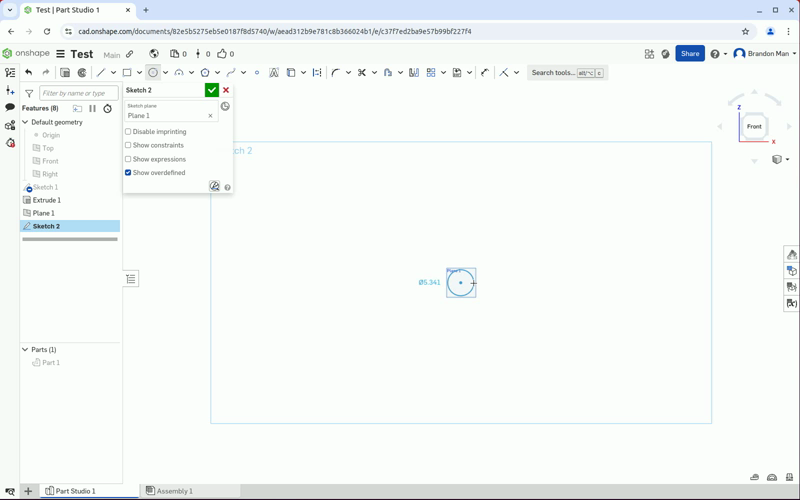
click(473, 282)
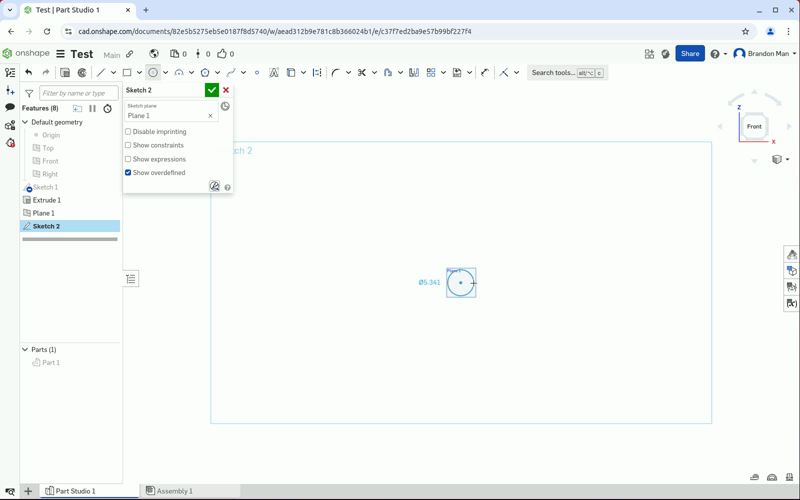
key(esc)
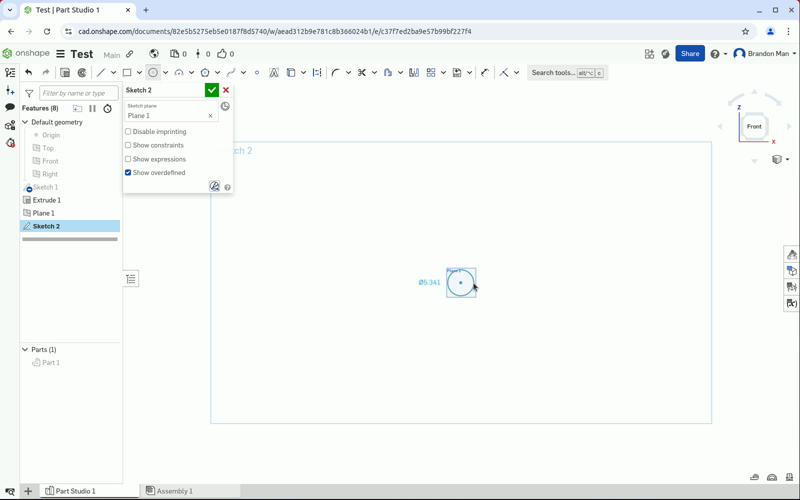
mouse_move(463, 274)
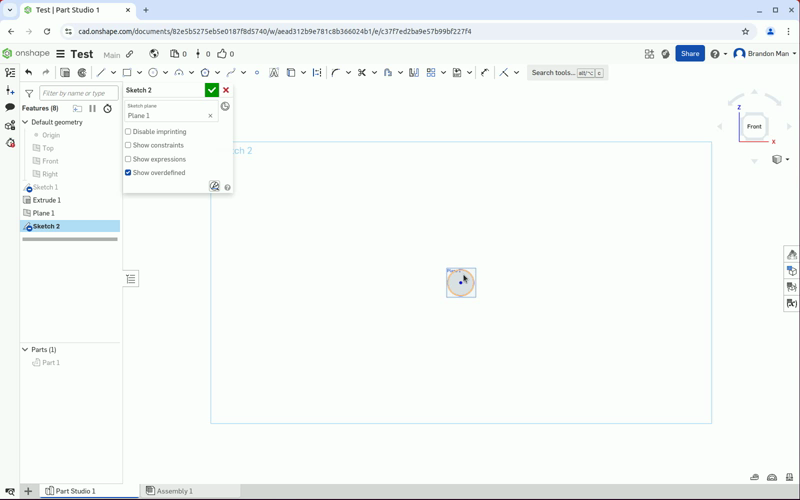
scroll(6)
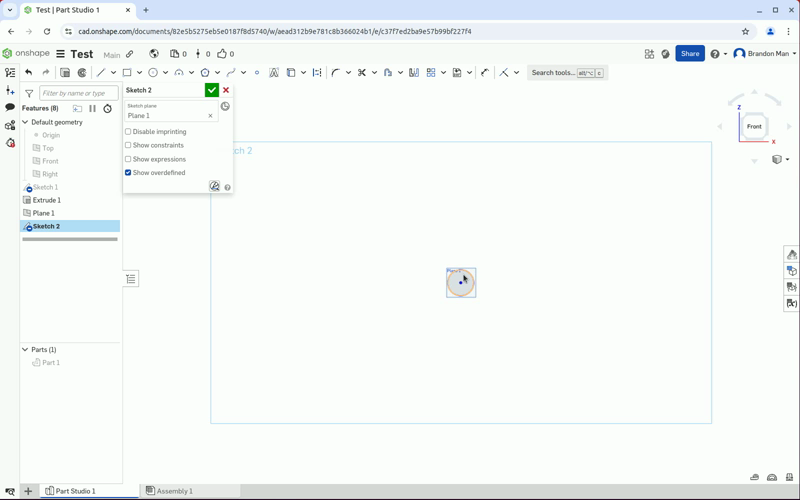
scroll(6)
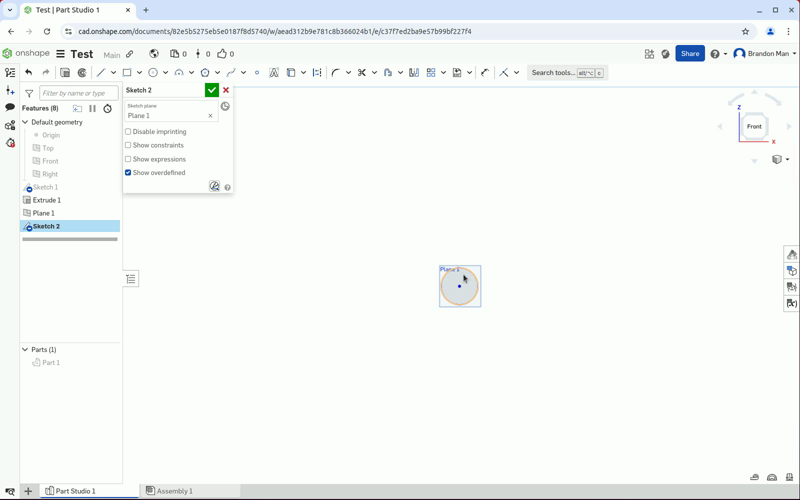
scroll(6)
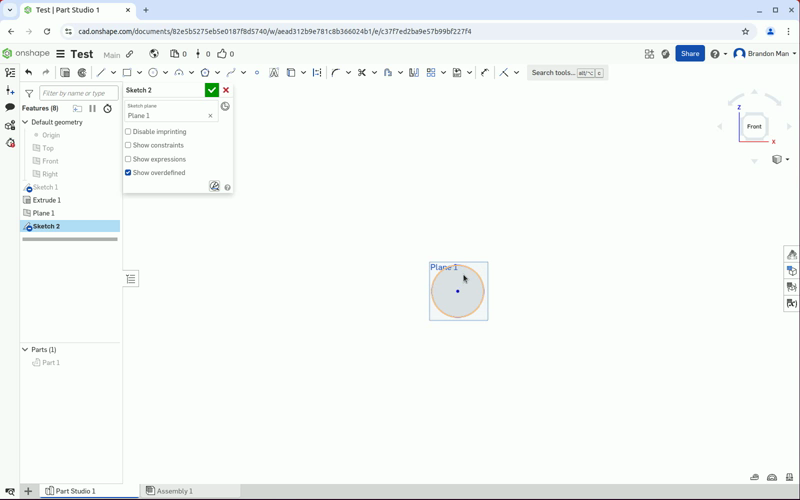
scroll(6)
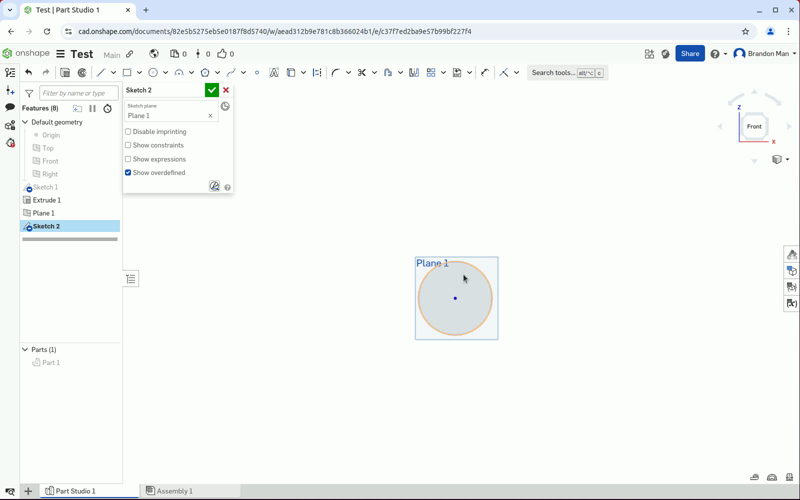
scroll(6)
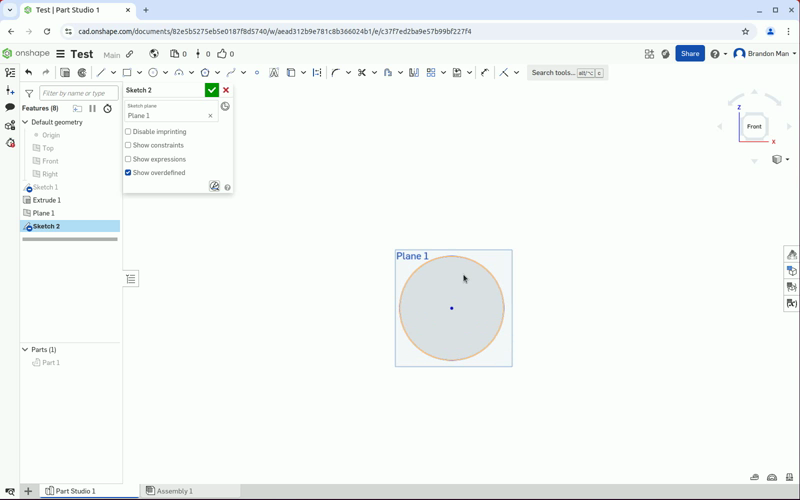
scroll(6)
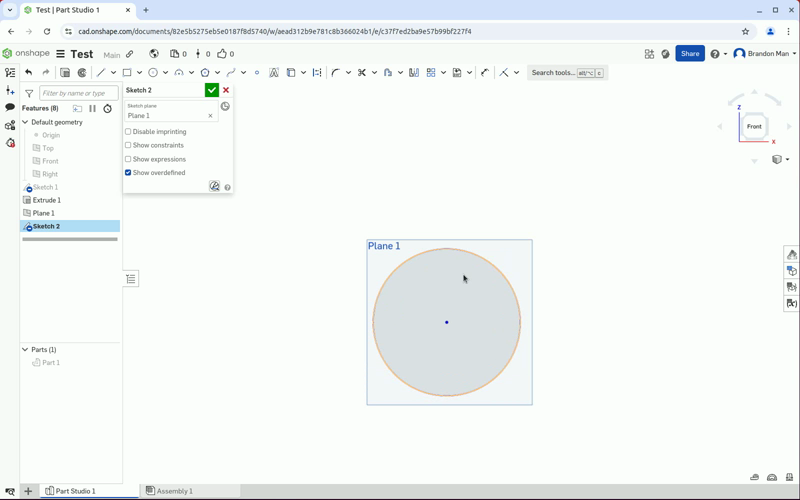
scroll(6)
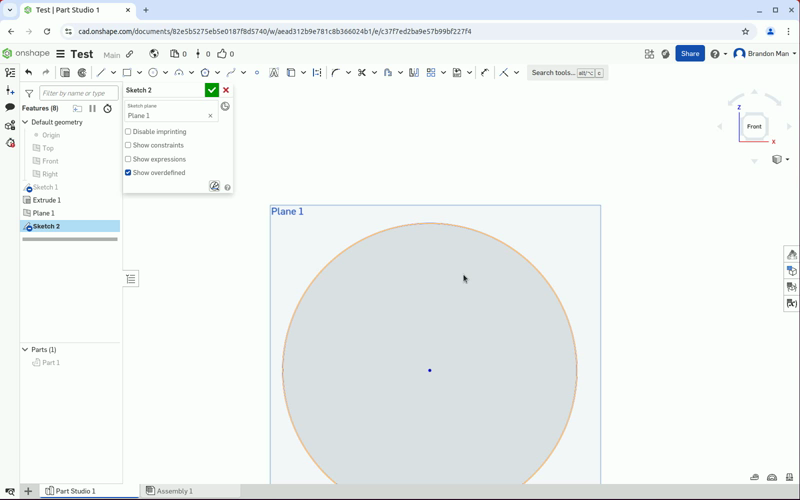
click(463, 274)
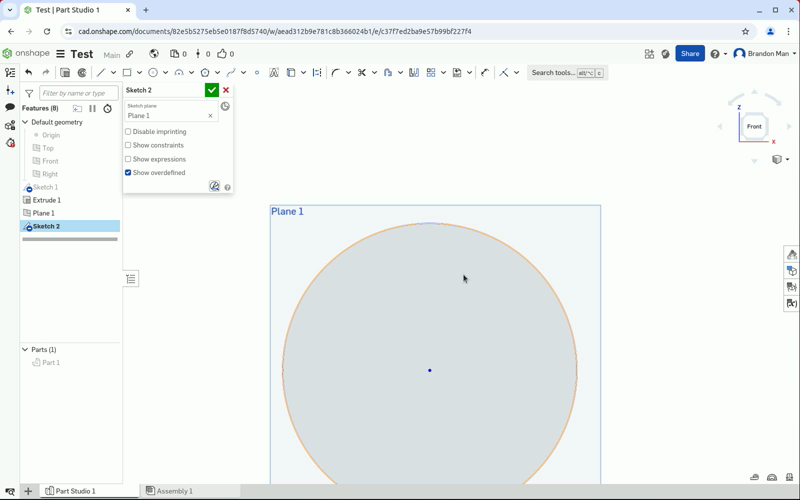
scroll(-6)
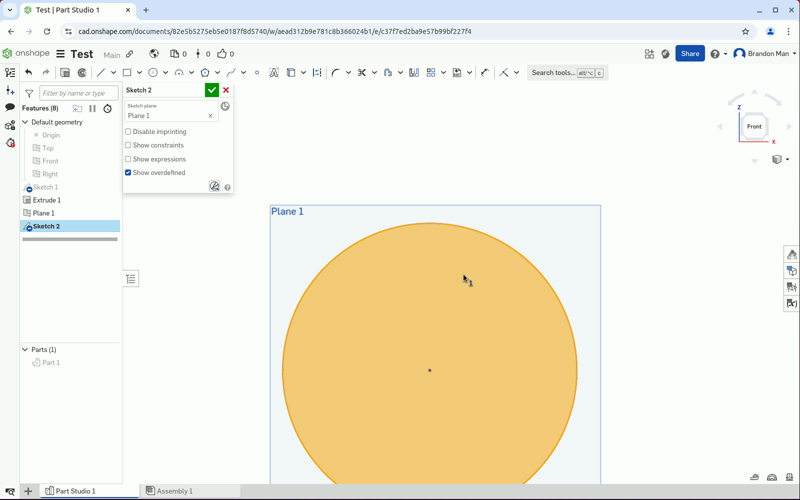
scroll(-6)
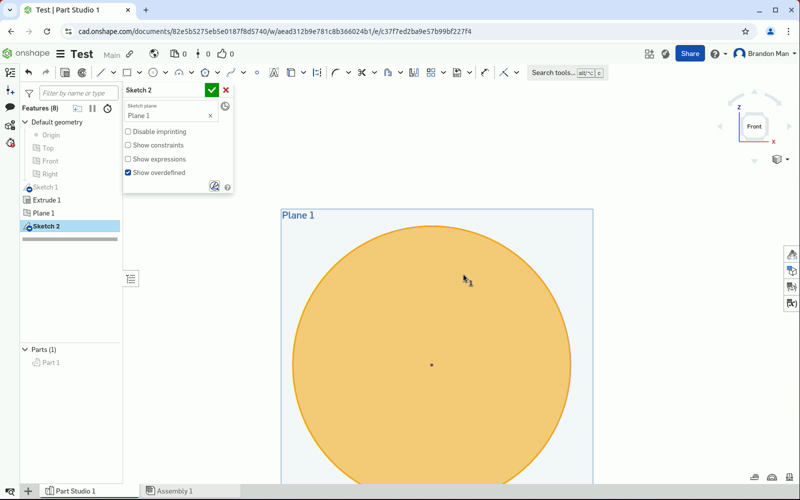
scroll(-6)
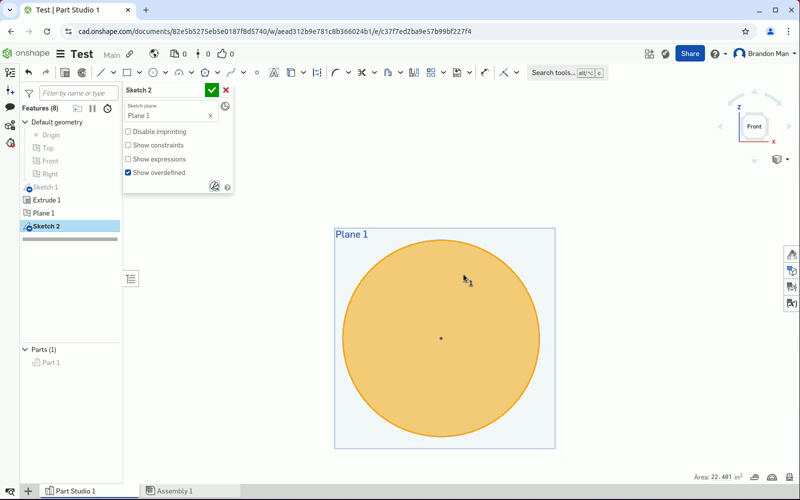
scroll(-6)
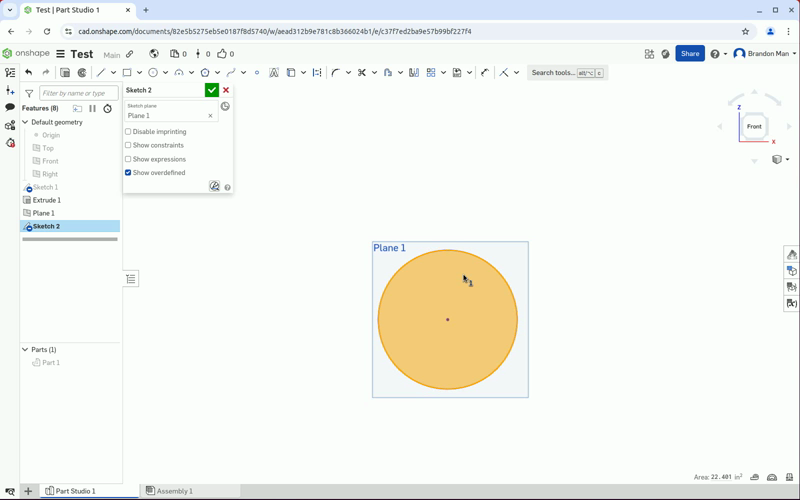
scroll(-6)
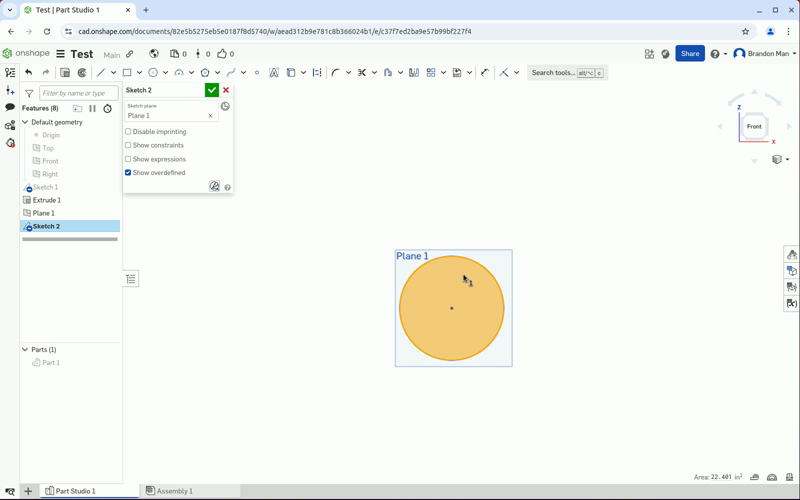
scroll(-6)
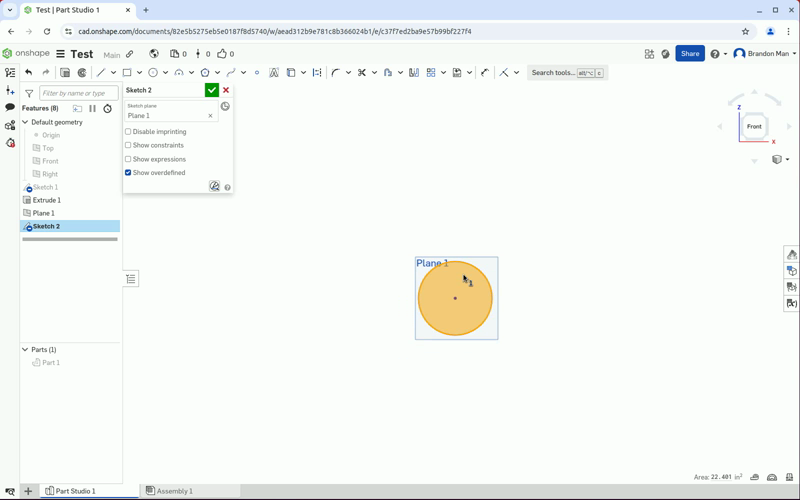
scroll(-6)
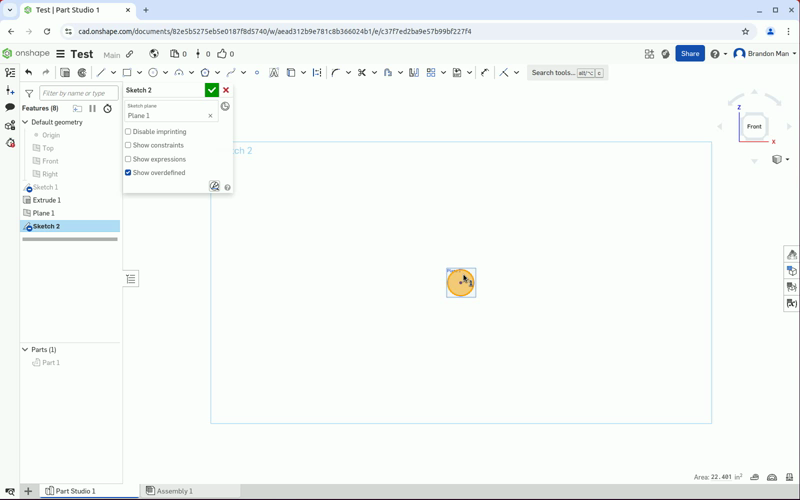
mouse_move(73, 352)
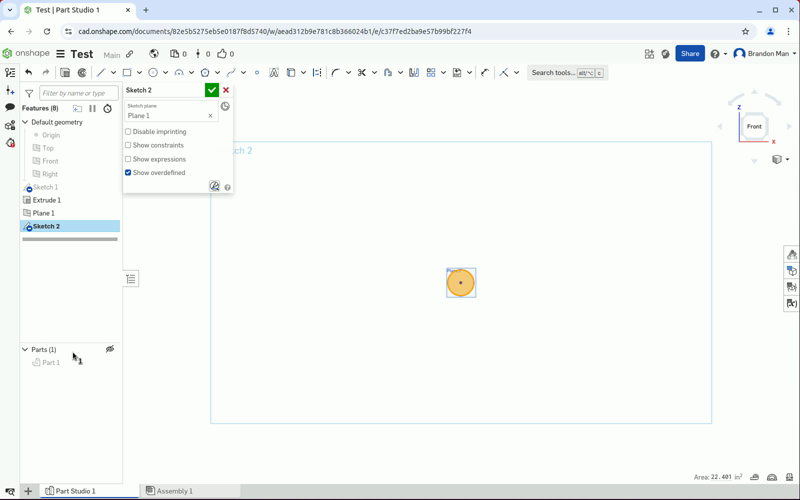
key(shift+y)
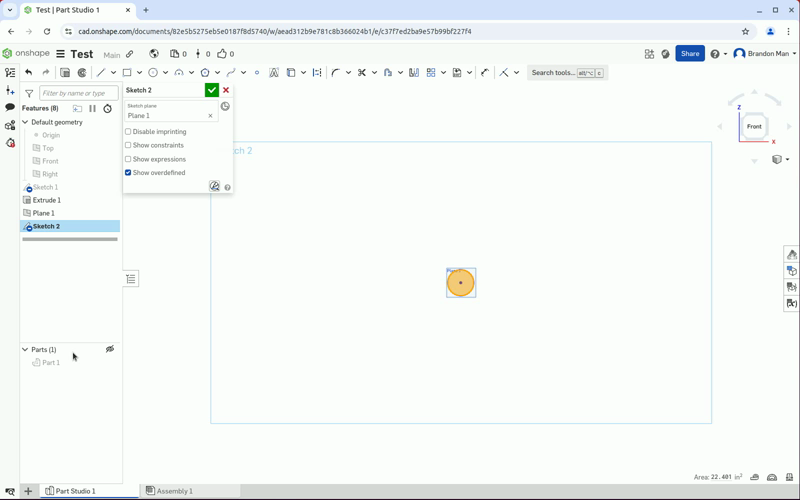
key(shift+e)
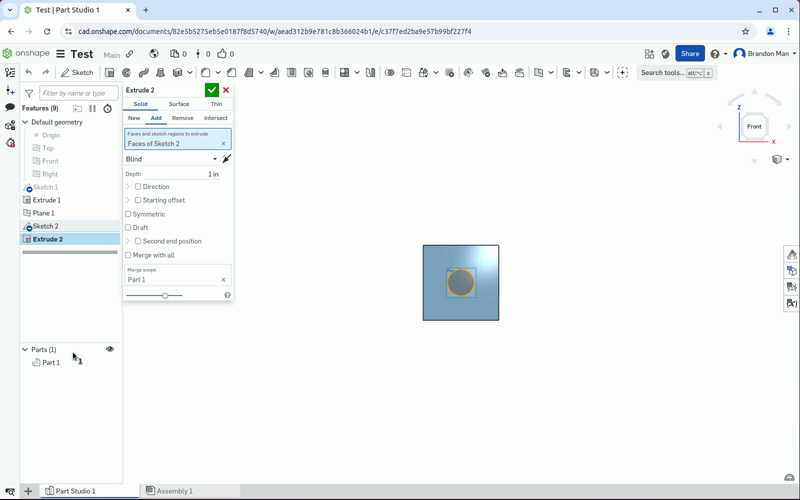
mouse_move(143, 106)
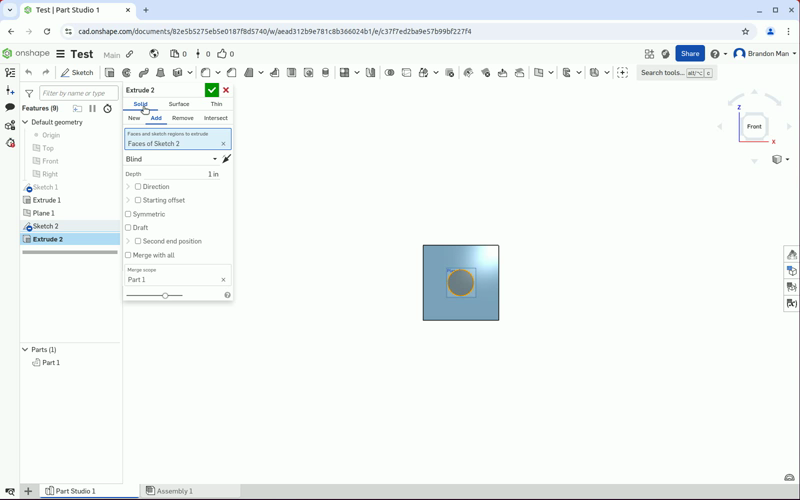
click(143, 106)
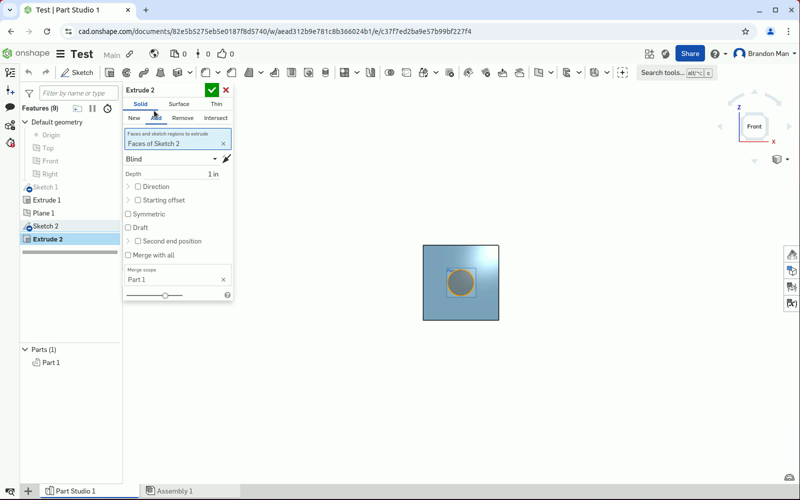
mouse_move(186, 120)
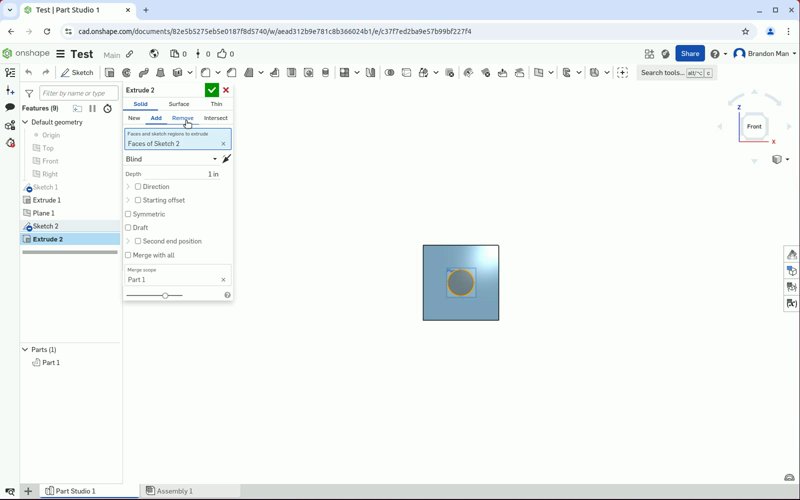
click(186, 120)
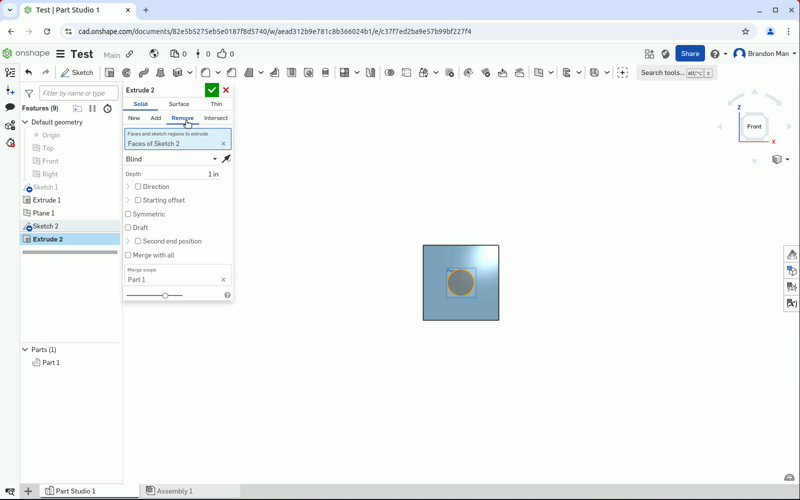
key(tab, 4)
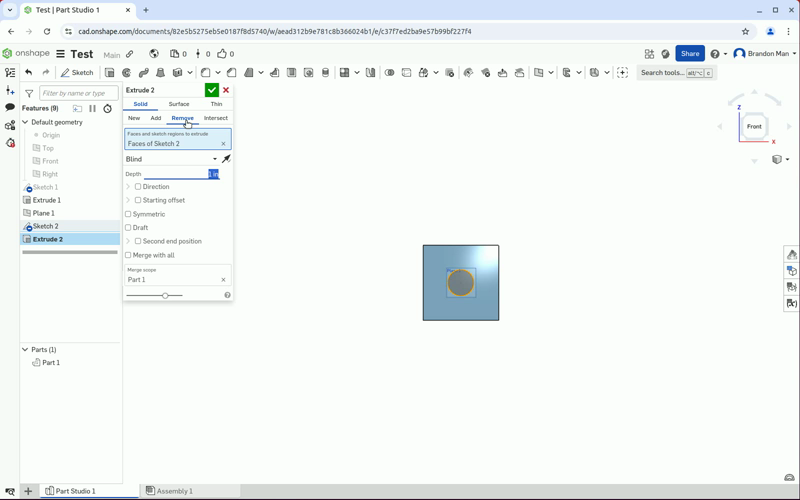
text(15.405)
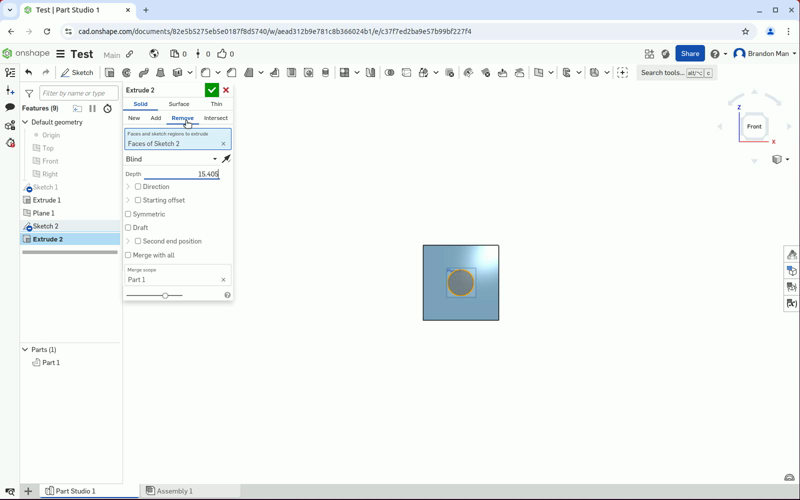
key(tab, 6)
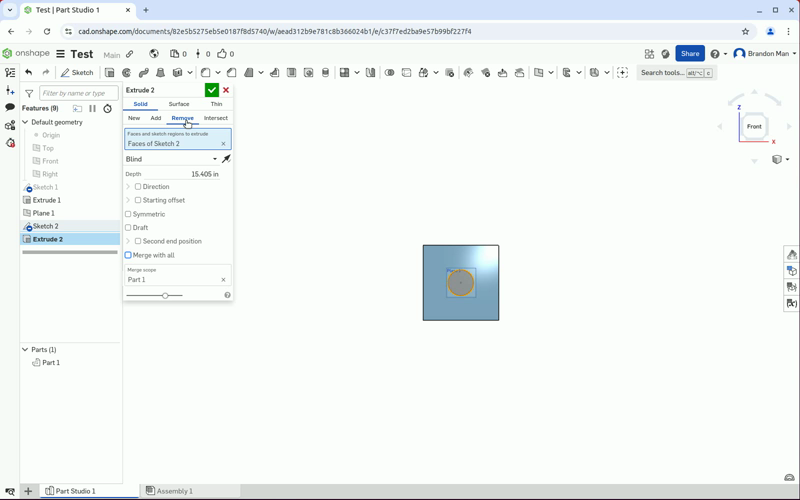
key(space)
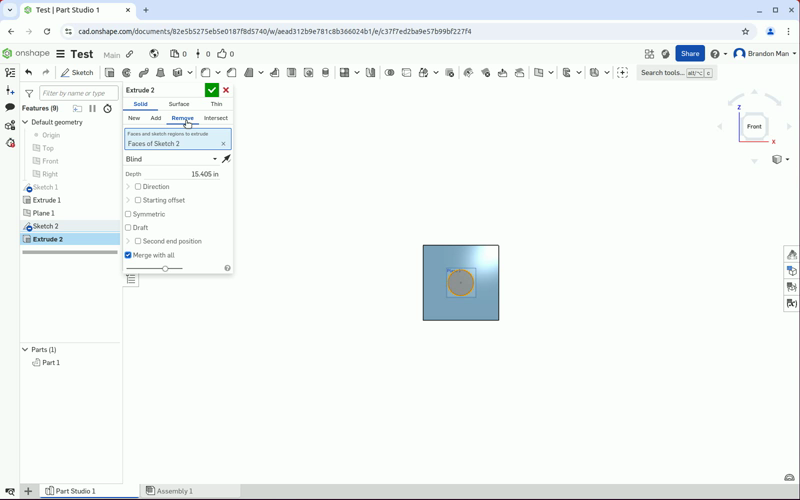
key(enter)
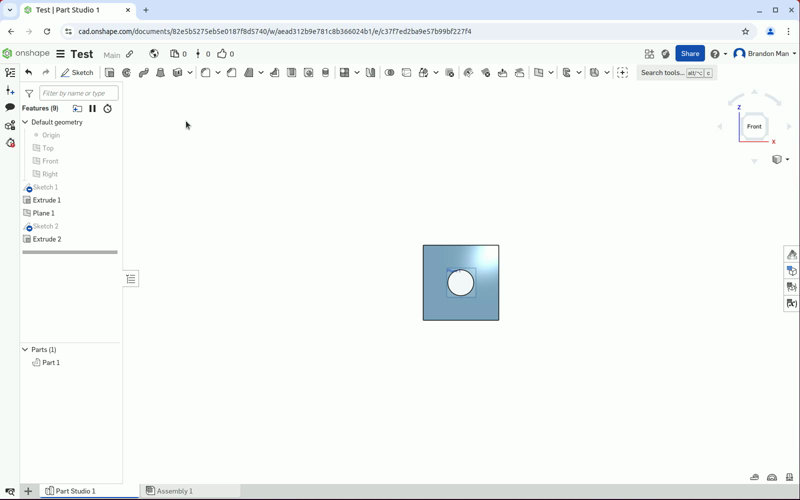
key(shift+h)
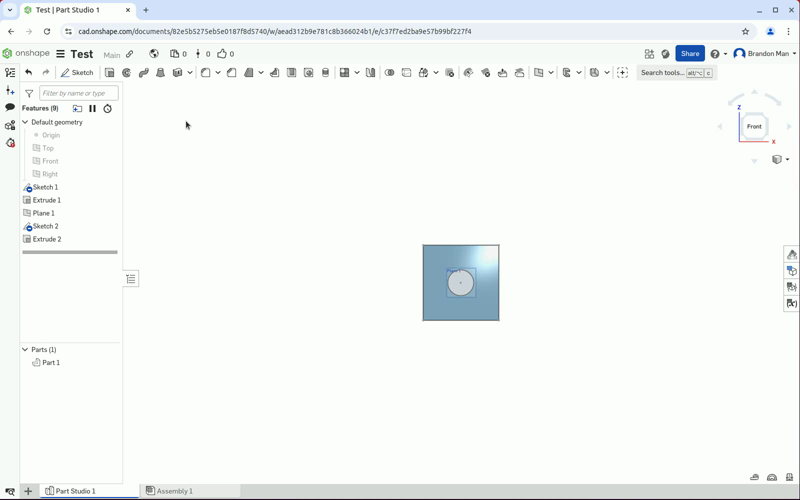
key(shift+h)
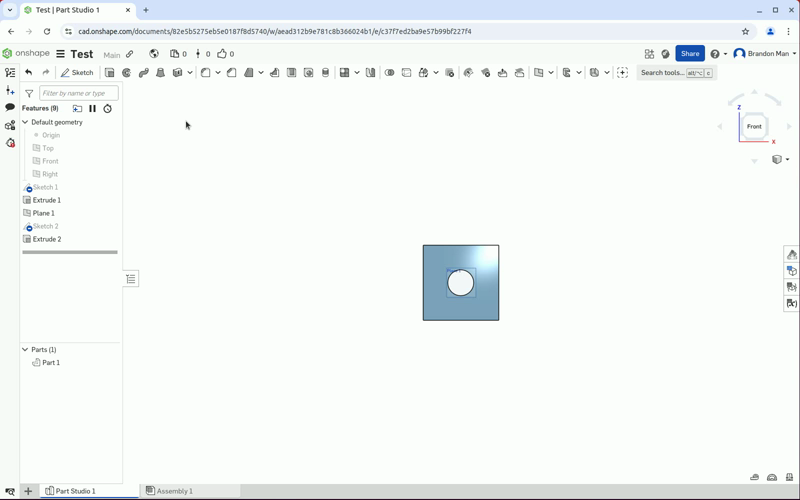
mouse_move(73, 189)
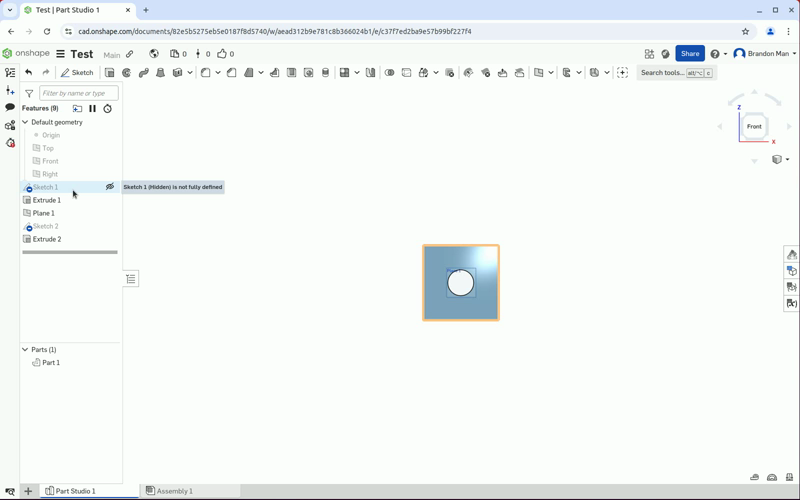
click(73, 189)
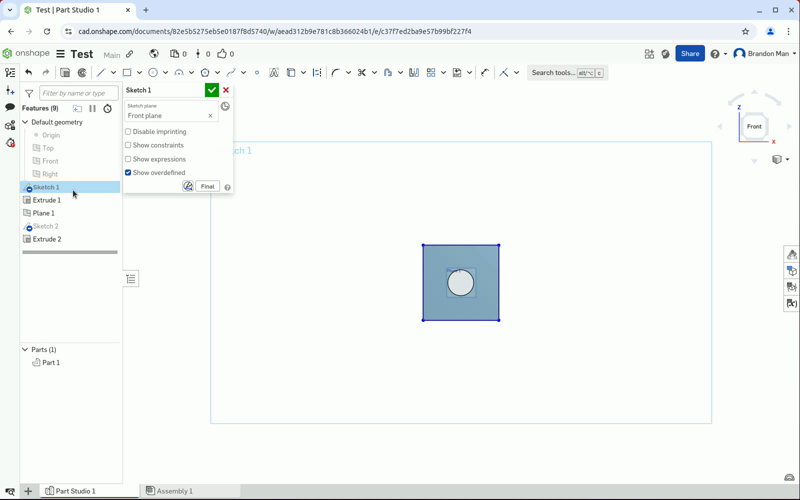
mouse_move(229, 92)
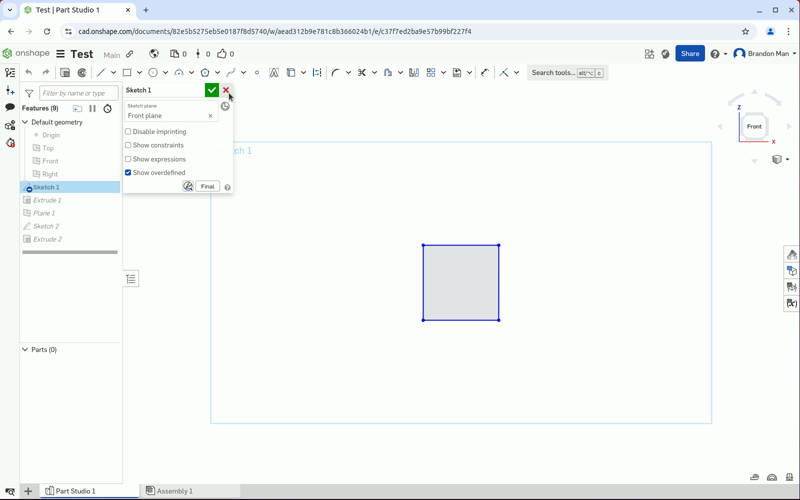
click(229, 92)
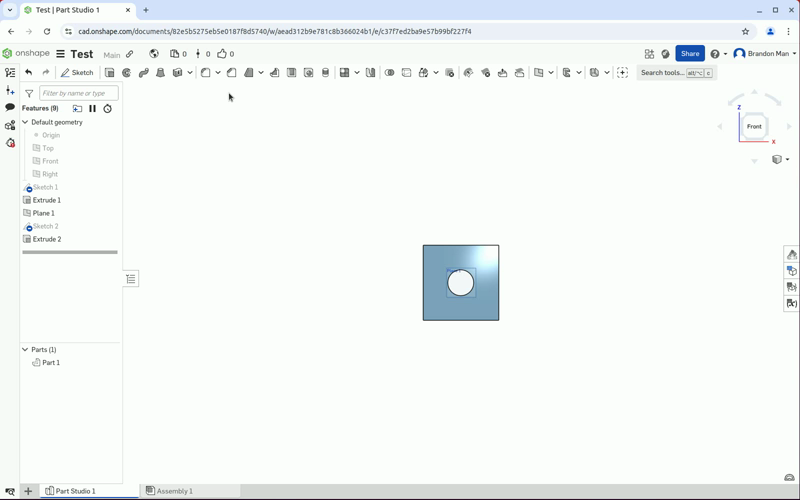
mouse_move(73, 352)
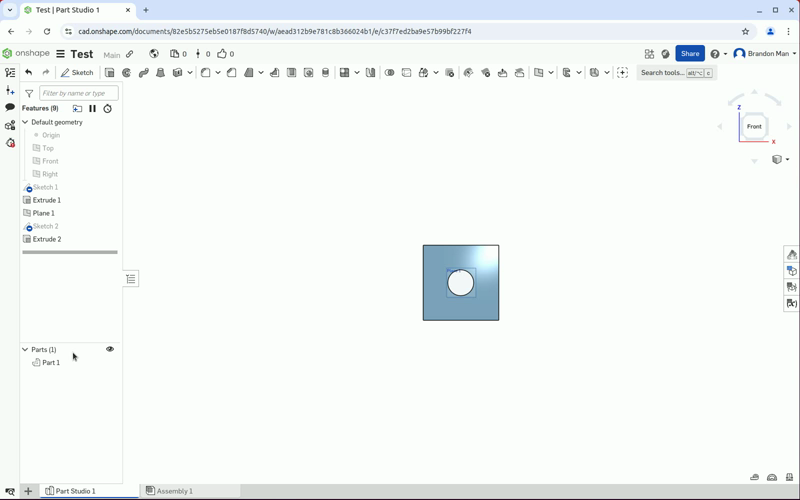
key(y)
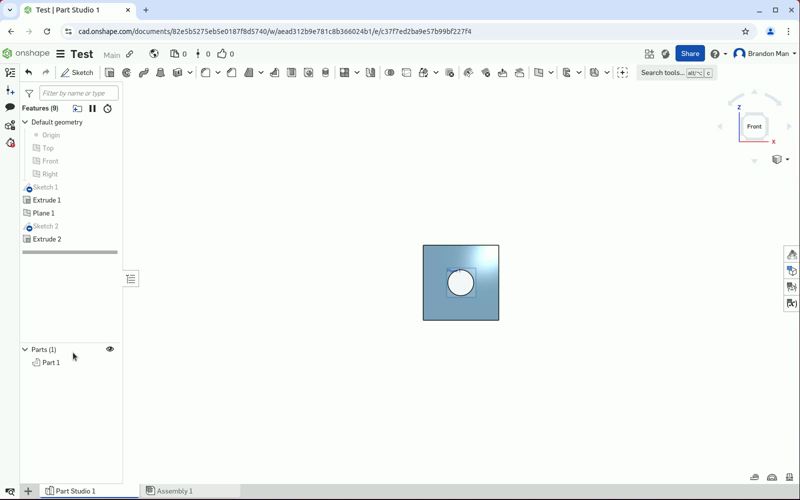
key(shift+p)
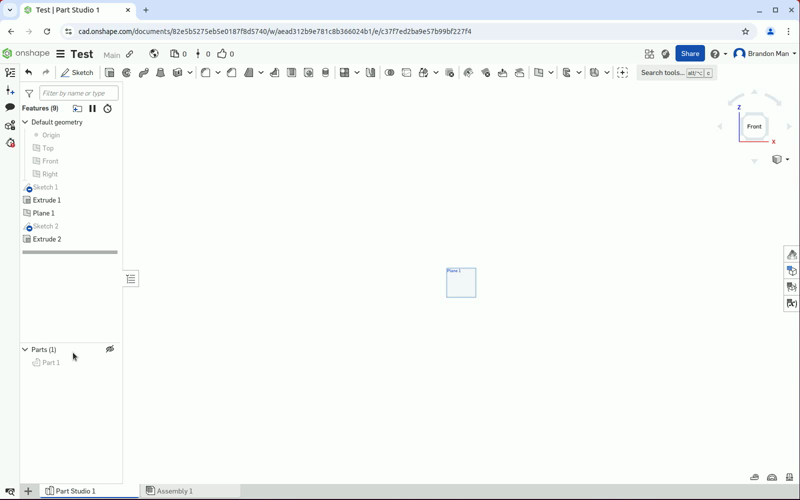
key(space)
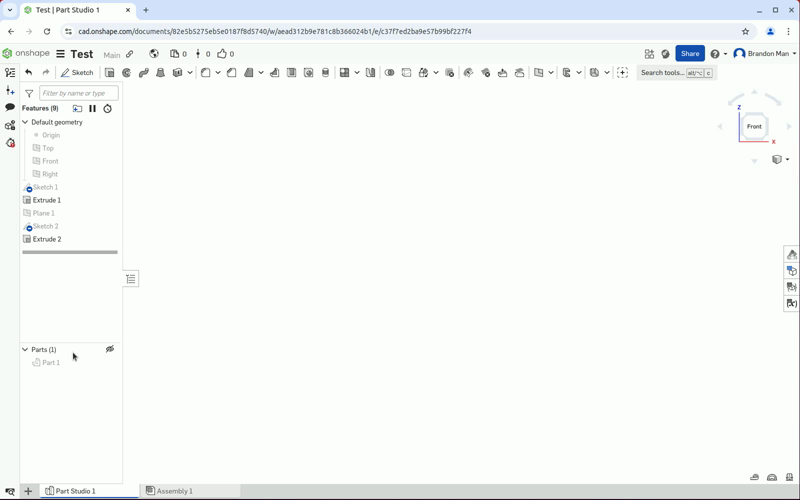
key_down(shift)
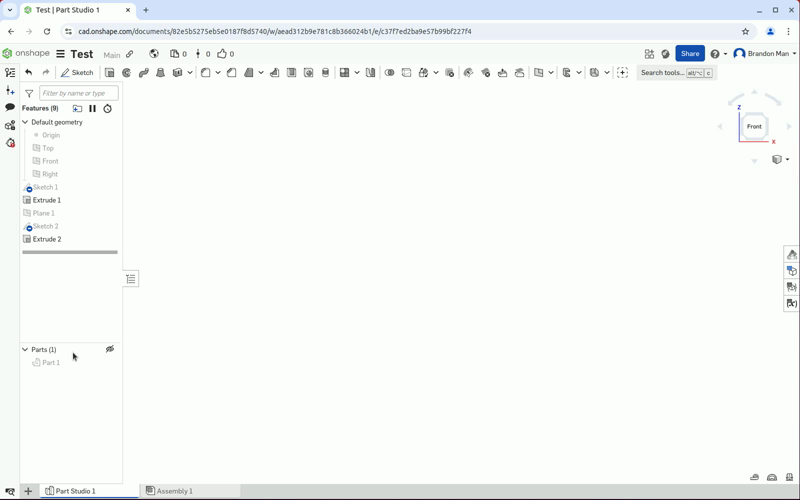
key(down)
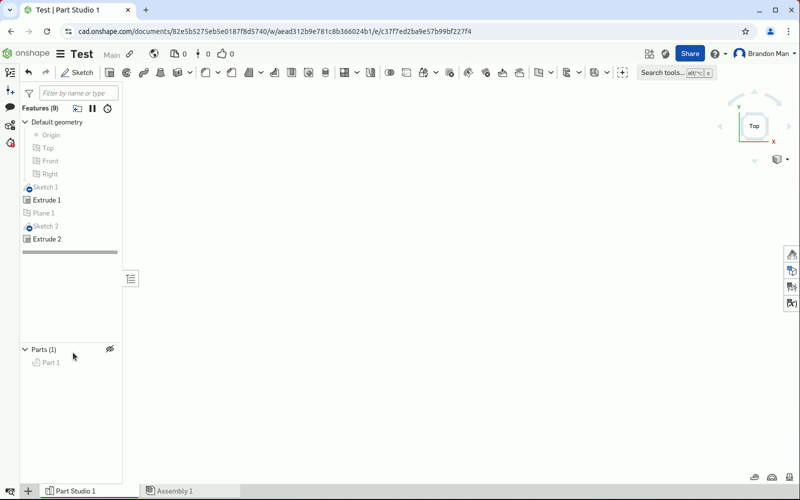
key_up(shift)
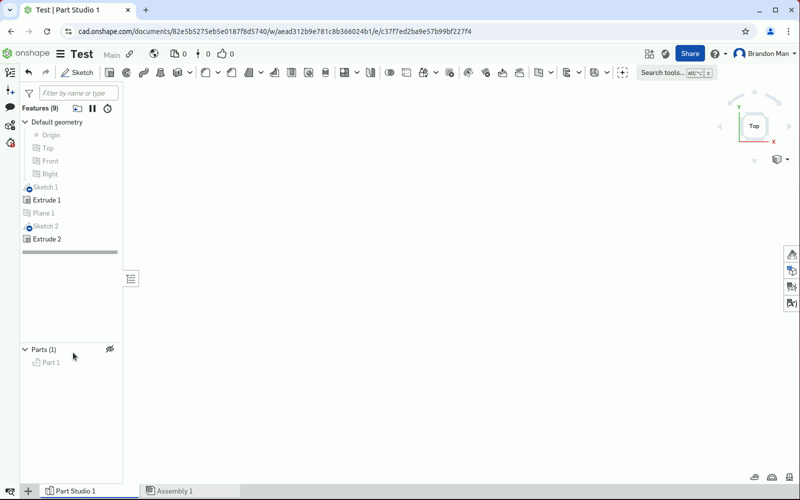
mouse_move(73, 352)
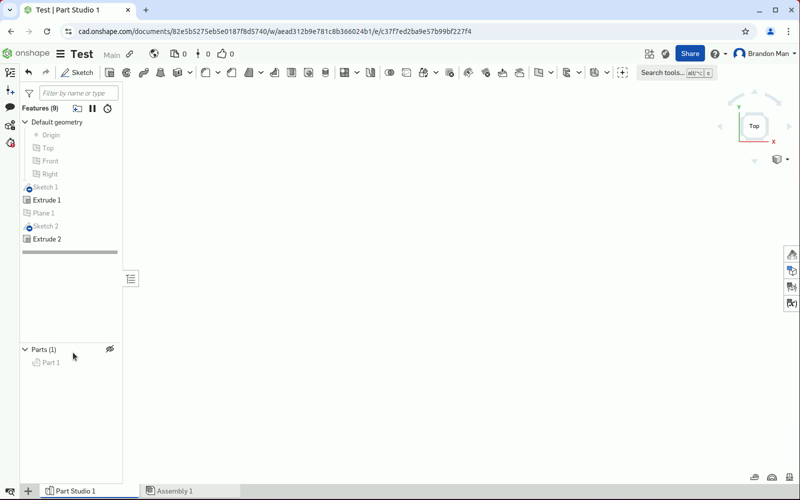
key(shift+y)
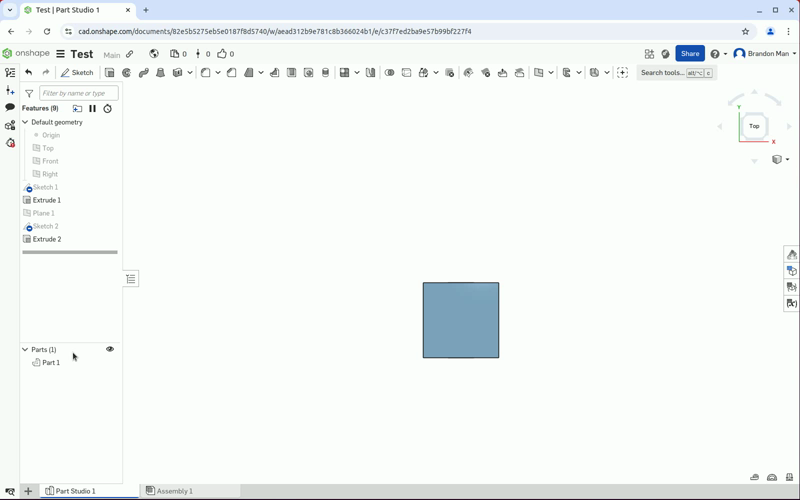
mouse_move(541, 75)
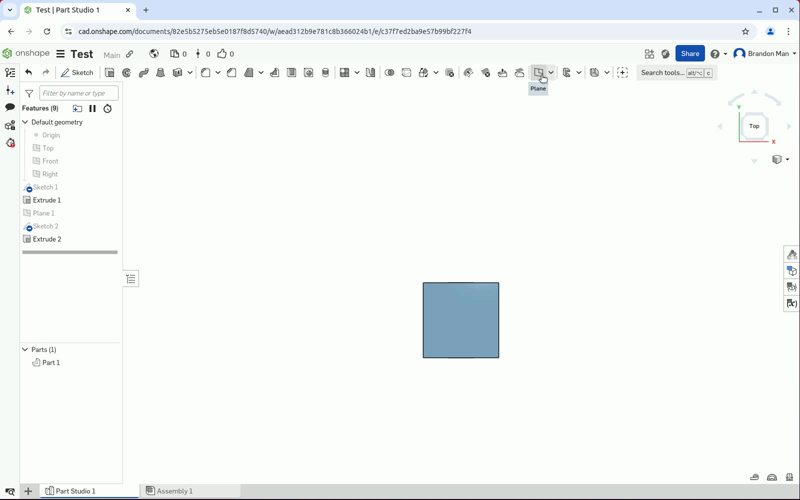
click(541, 75)
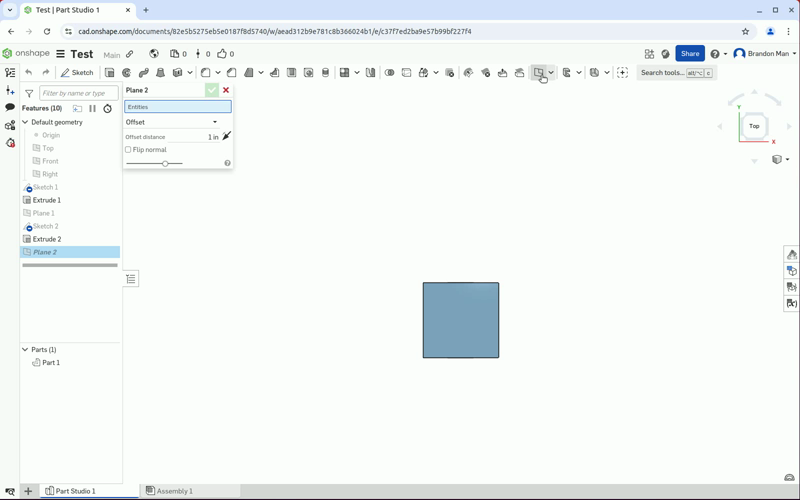
mouse_move(73, 150)
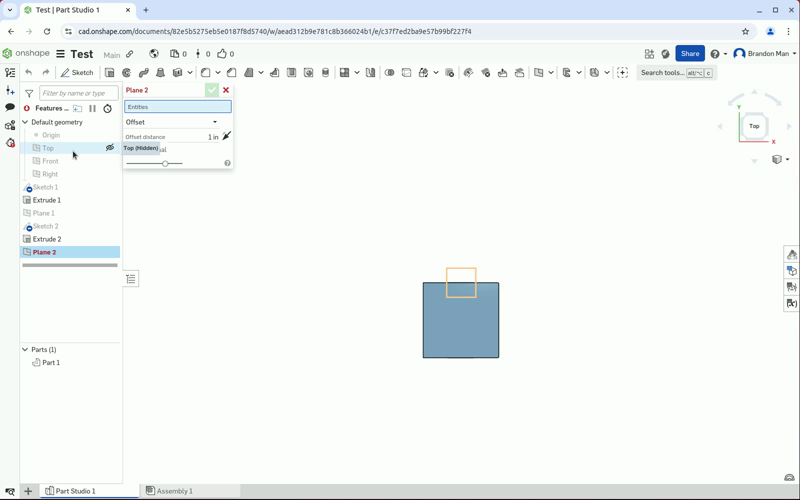
click(73, 150)
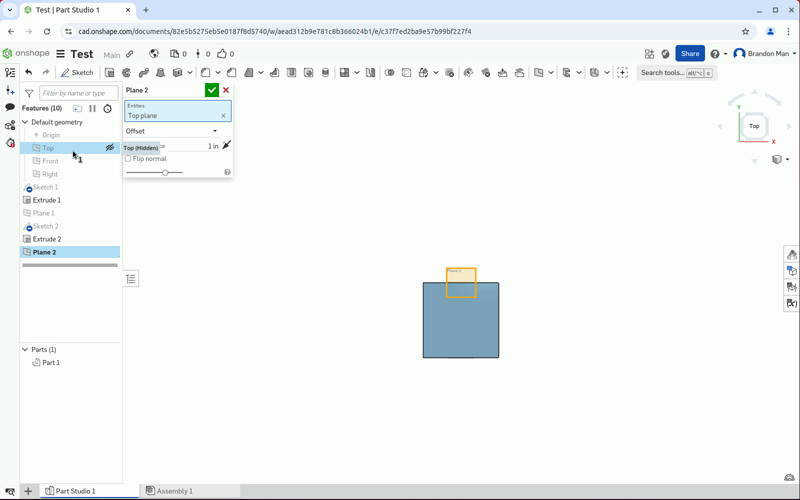
key(tab, 2)
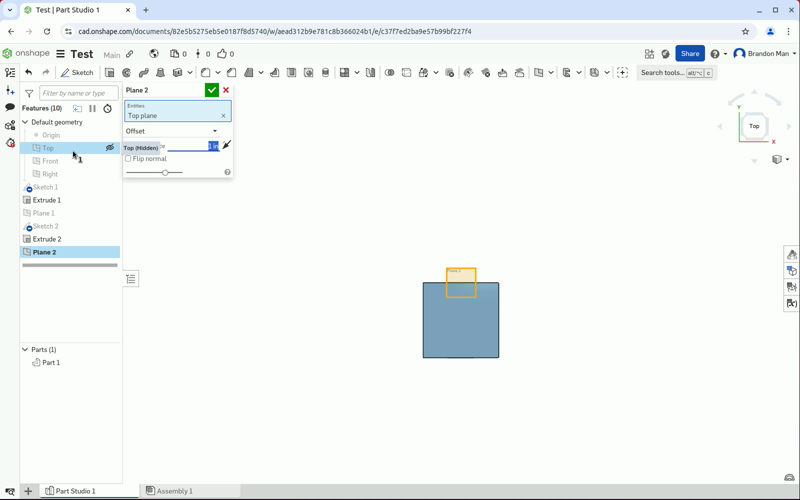
text(7.703)
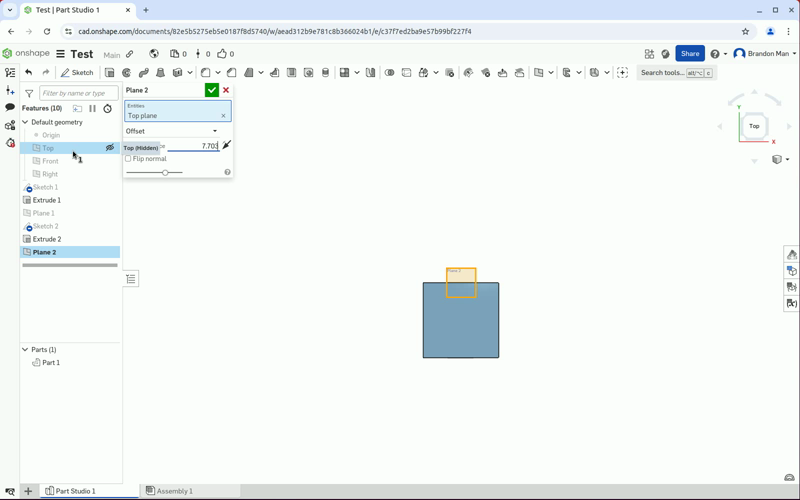
key(enter, 2)
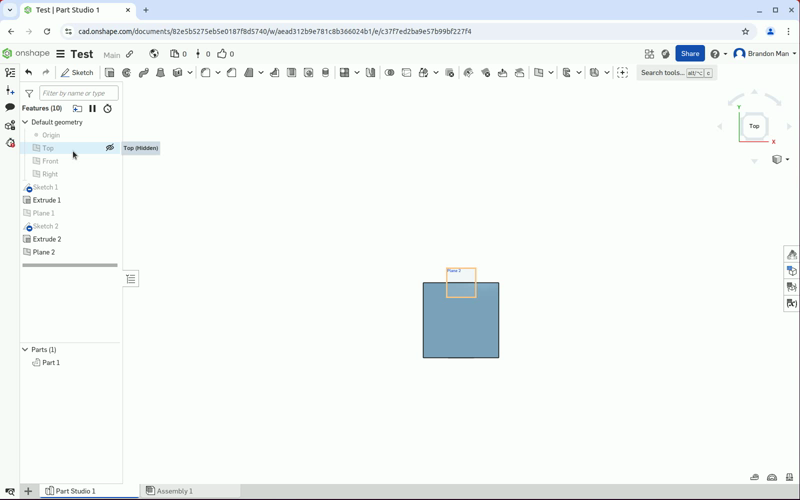
key(shift+s)
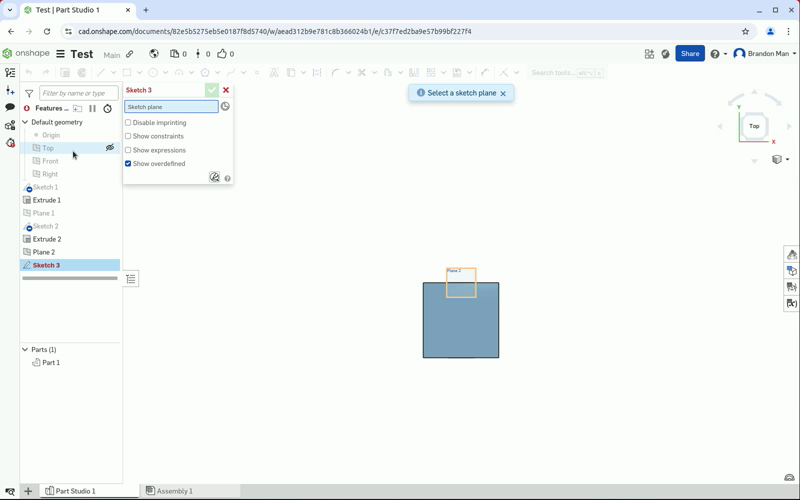
mouse_move(73, 254)
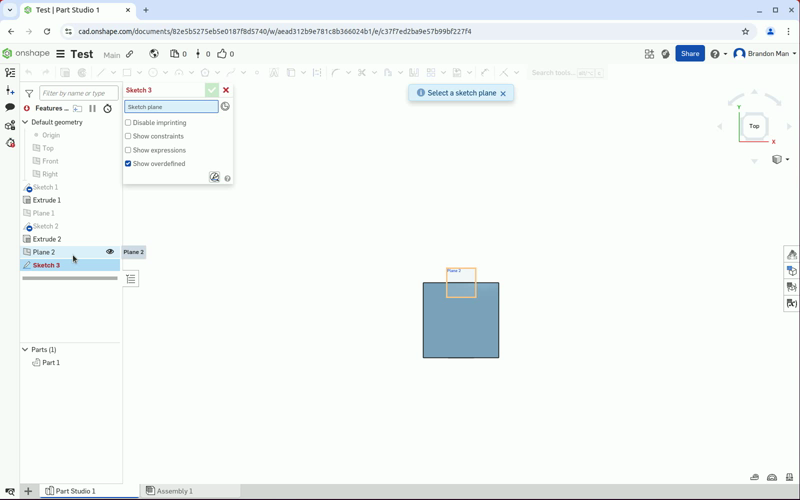
click(73, 254)
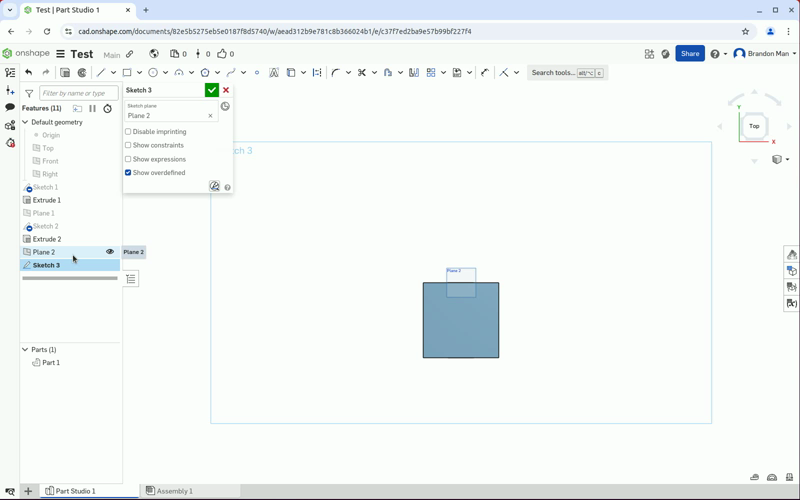
mouse_move(73, 352)
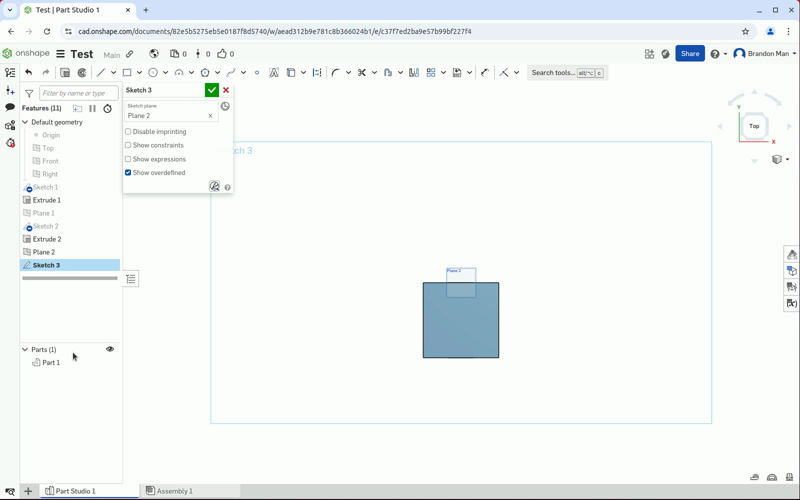
key(y)
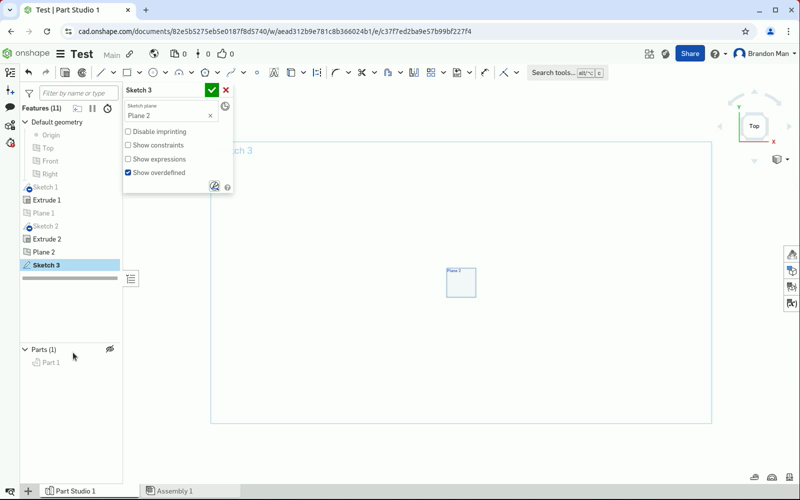
key(c)
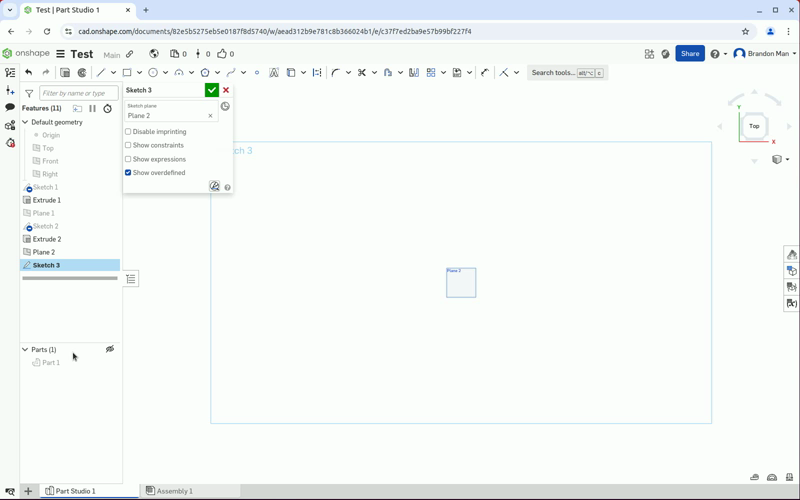
key_down(shift)
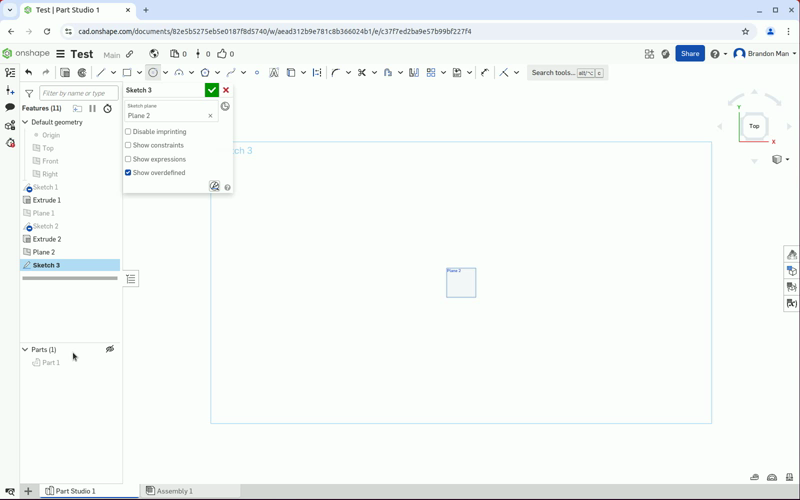
mouse_move(460, 320)
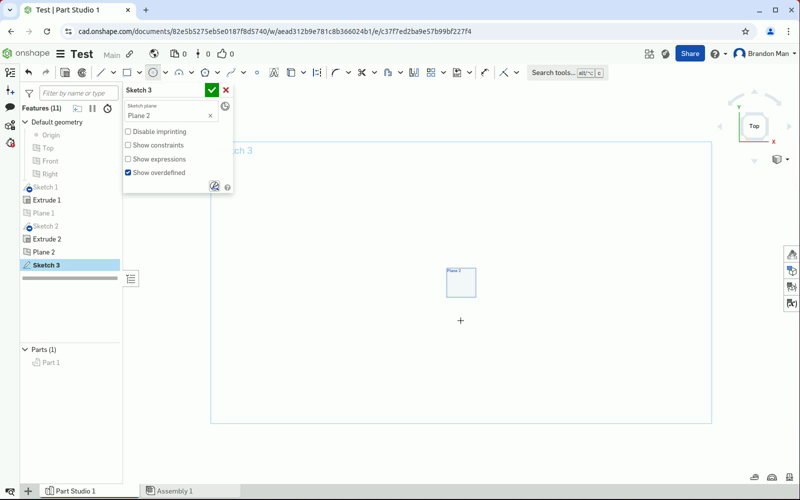
click(460, 320)
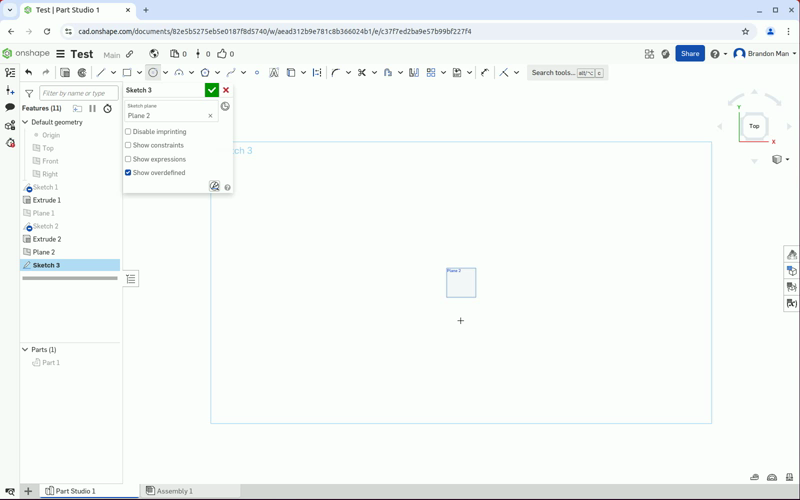
key_up(shift)
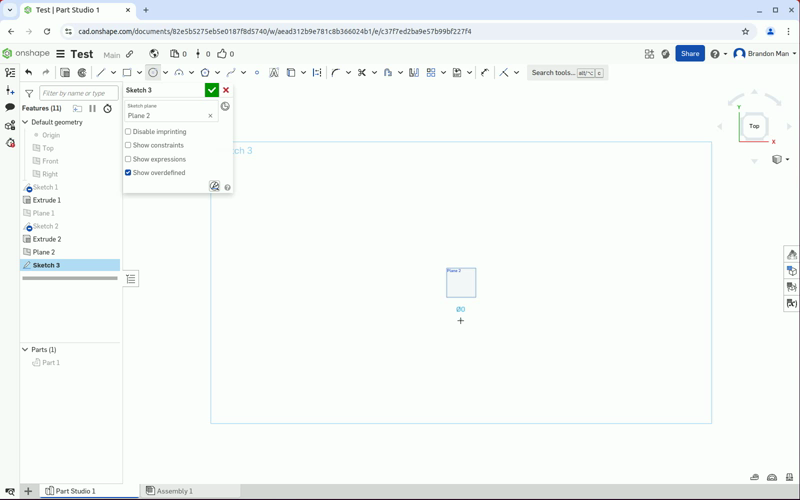
mouse_move(473, 320)
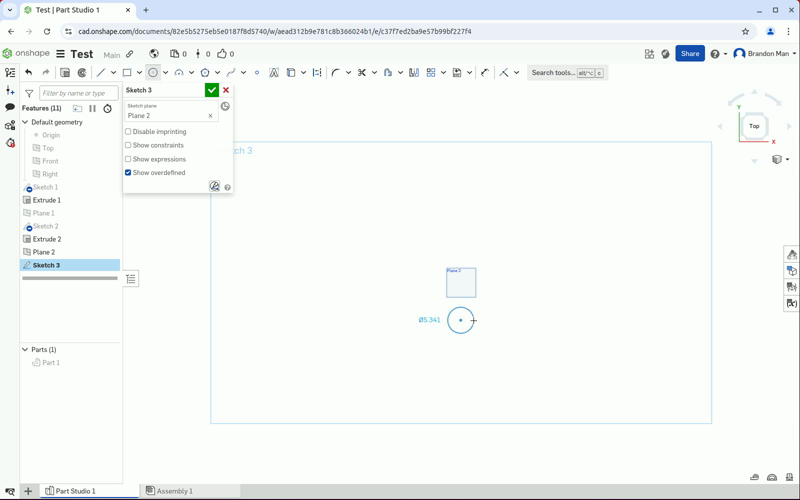
click(473, 320)
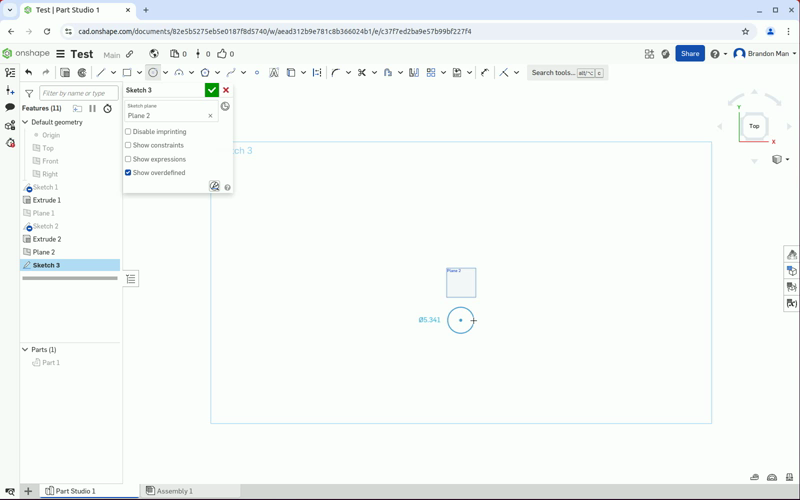
key(esc)
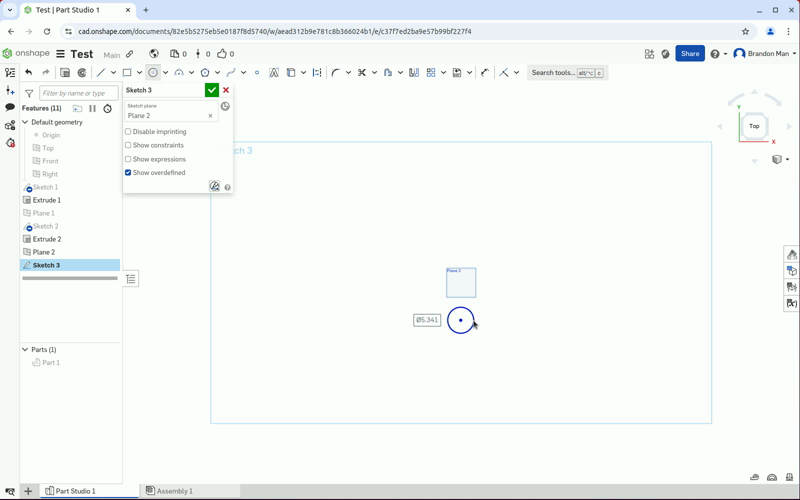
mouse_move(452, 323)
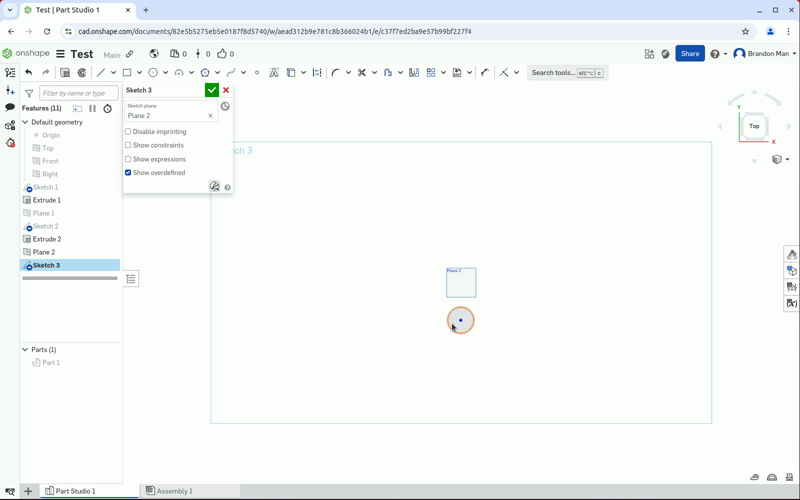
scroll(6)
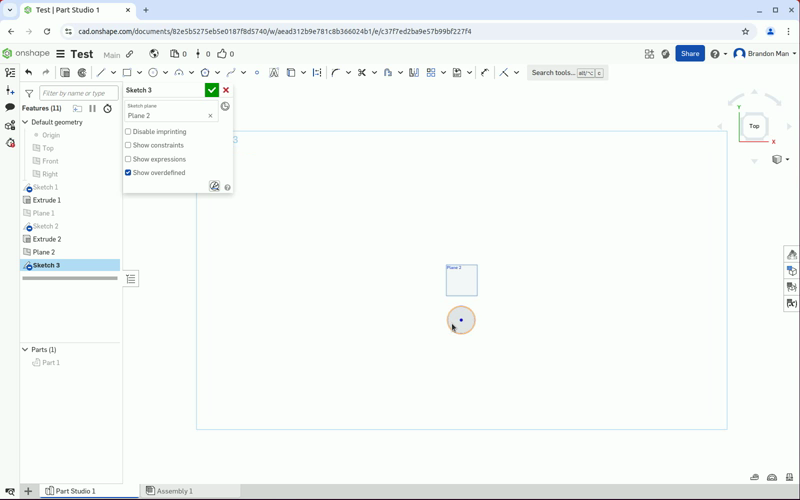
scroll(6)
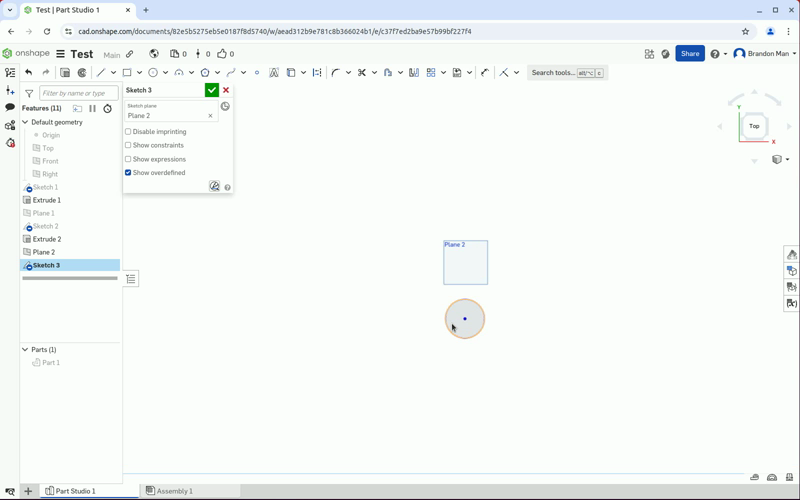
scroll(6)
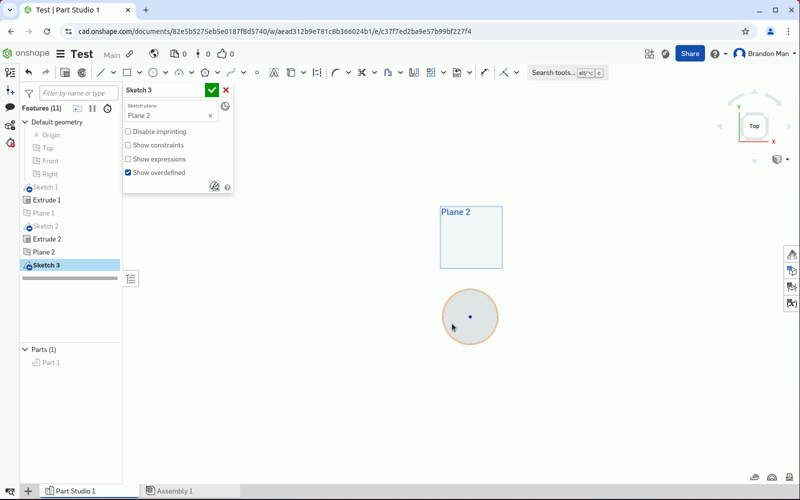
scroll(6)
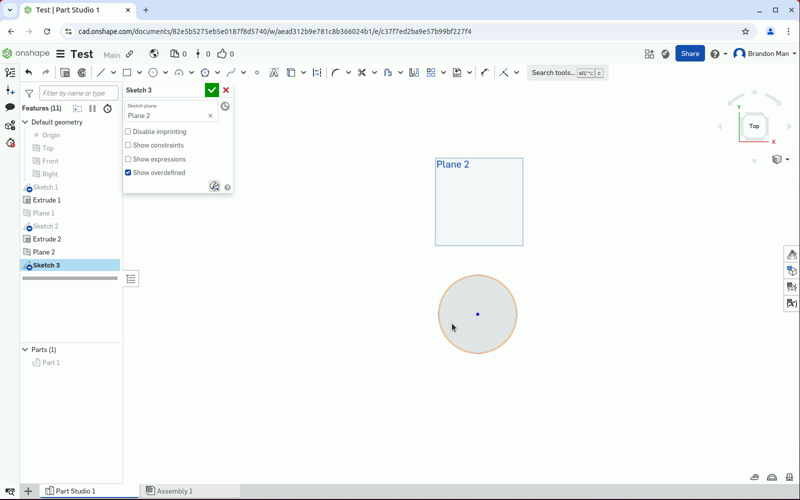
scroll(6)
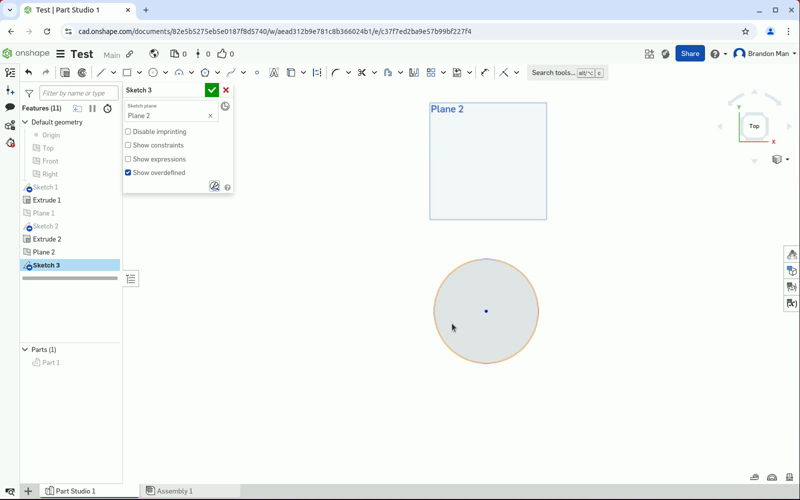
scroll(6)
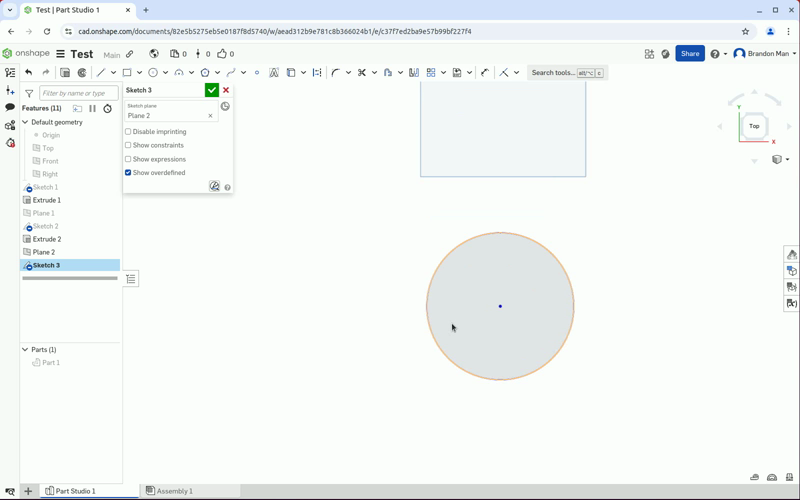
scroll(6)
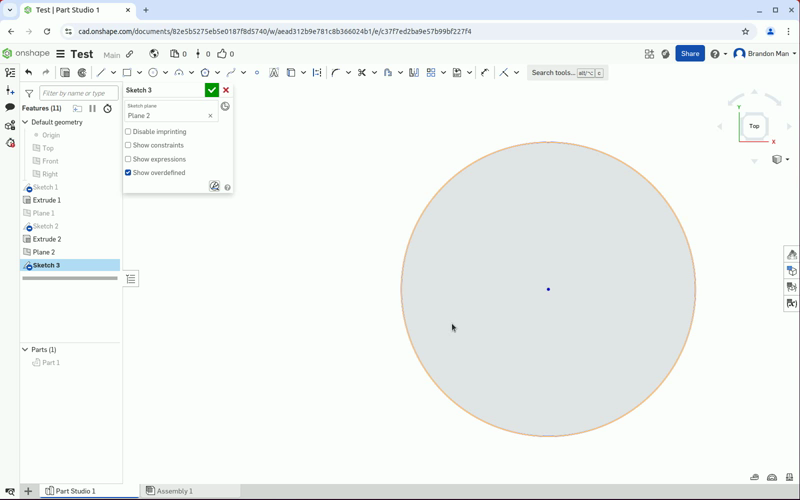
click(452, 323)
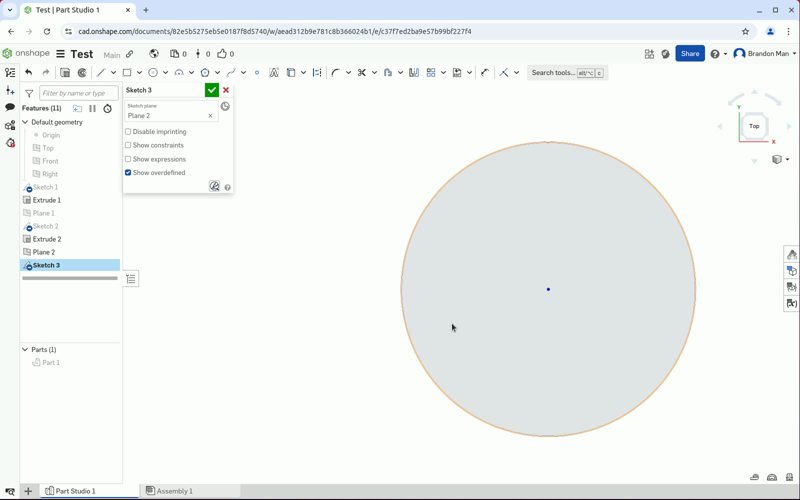
scroll(-6)
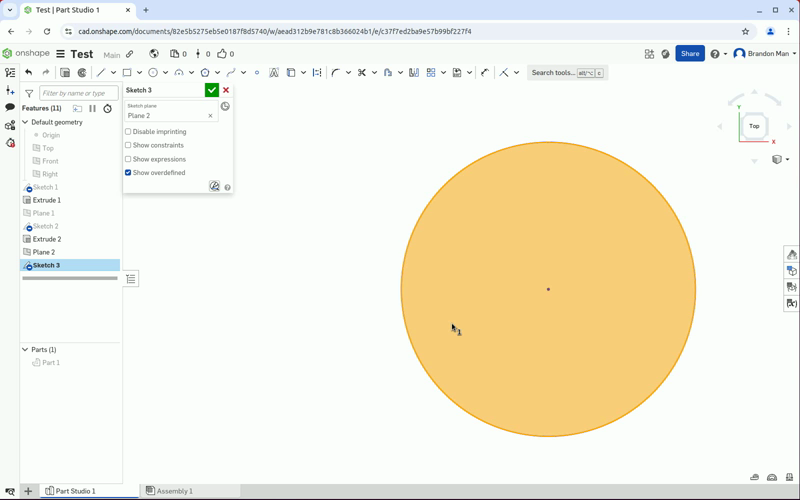
scroll(-6)
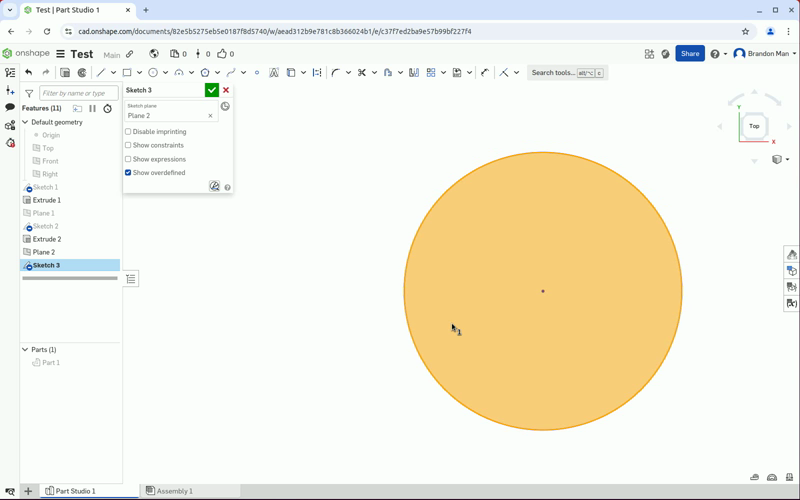
scroll(-6)
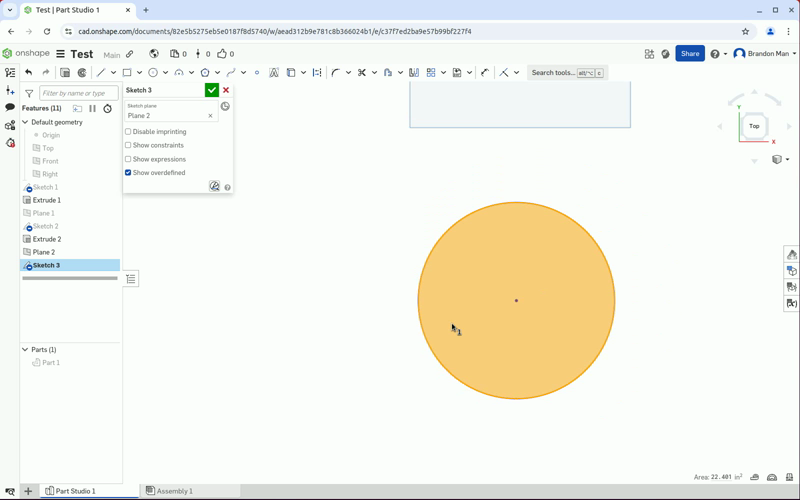
scroll(-6)
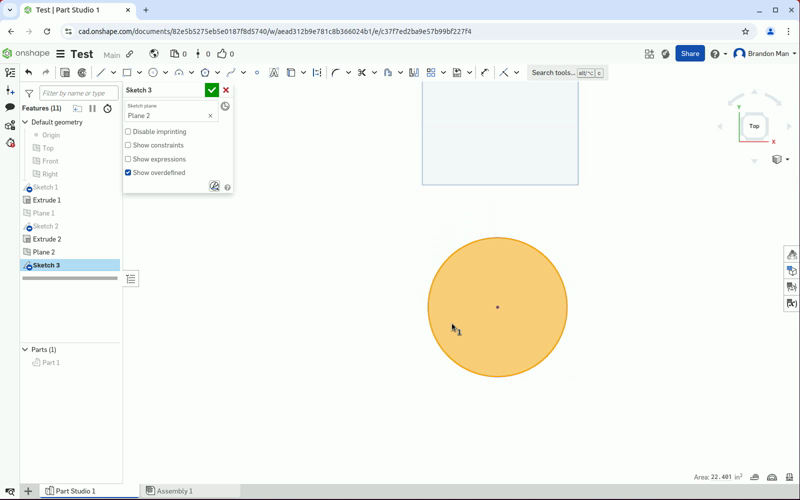
scroll(-6)
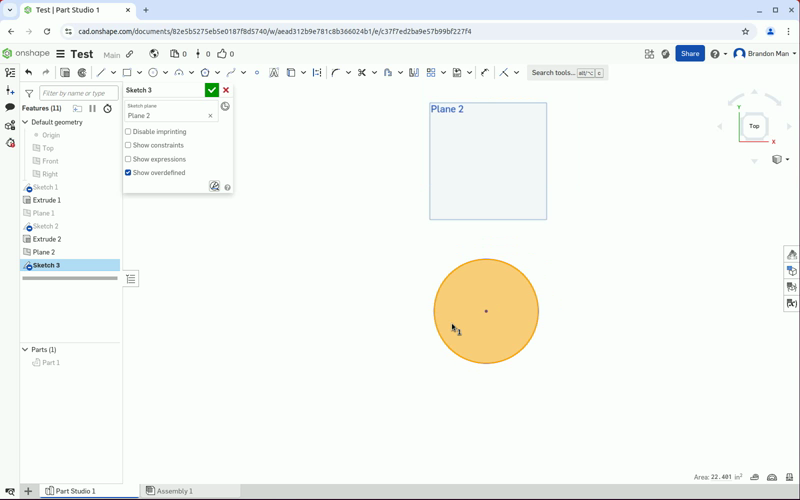
scroll(-6)
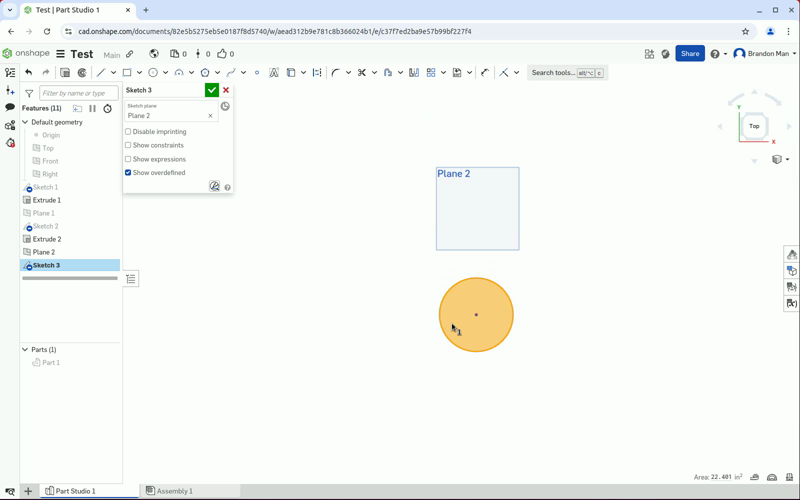
scroll(-6)
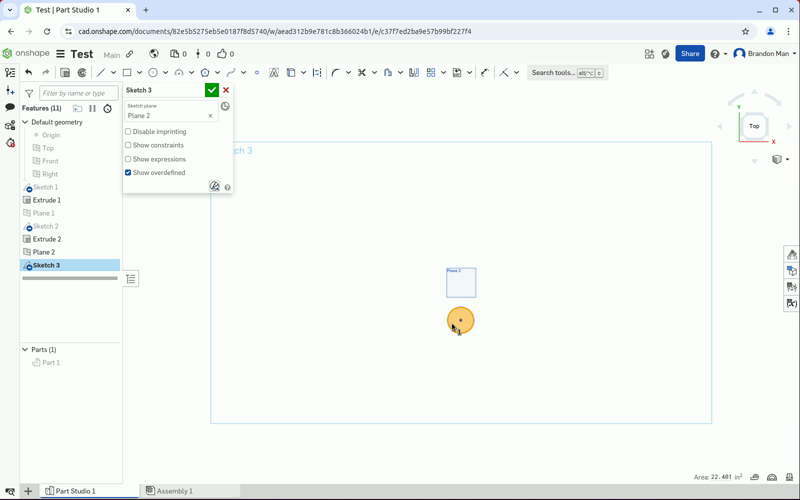
mouse_move(73, 352)
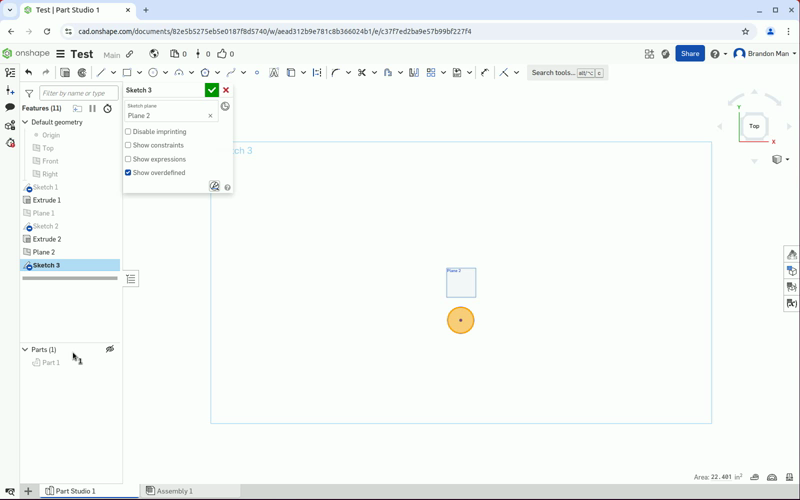
key(shift+y)
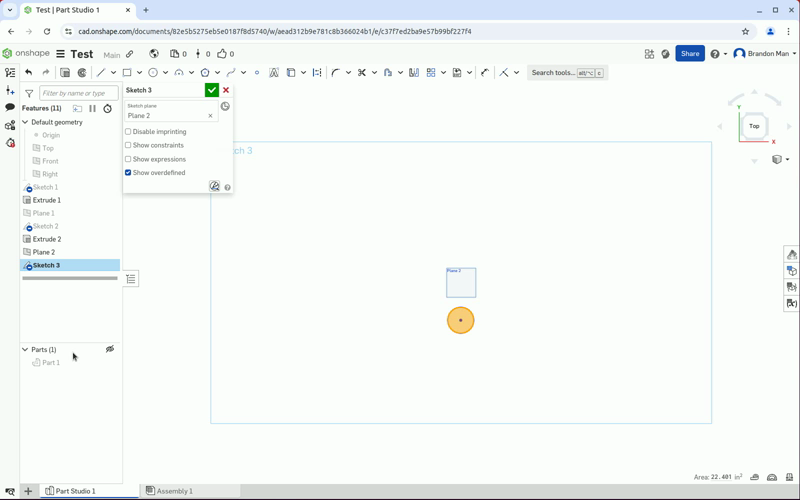
key(shift+e)
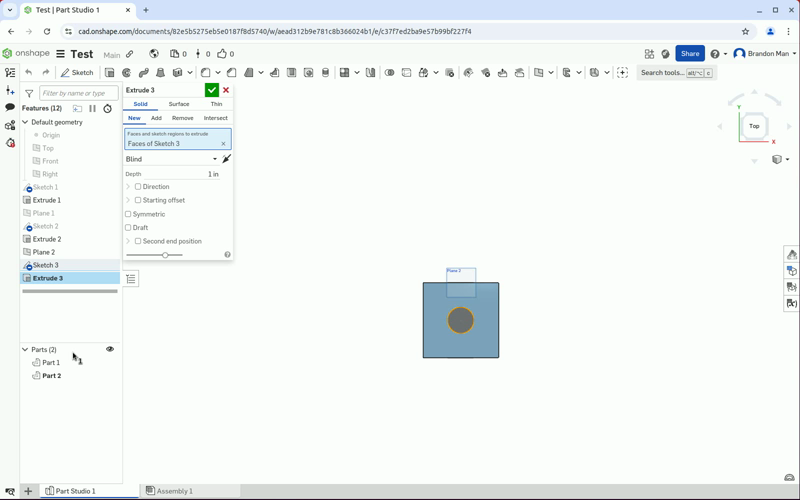
mouse_move(143, 106)
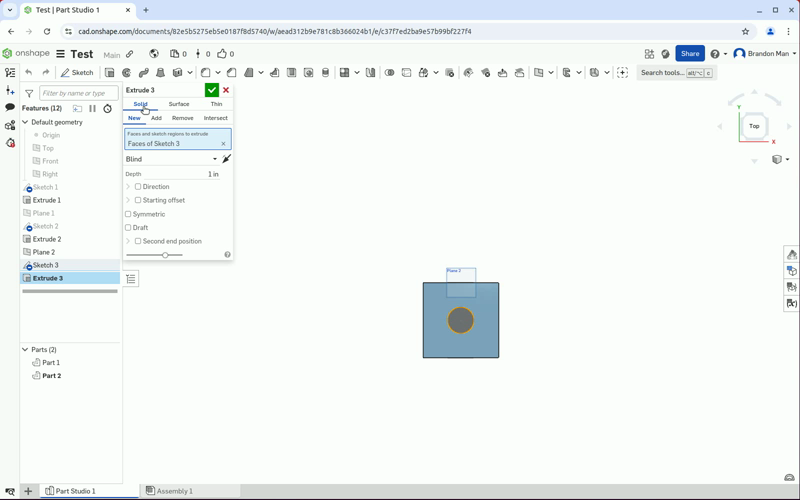
click(143, 106)
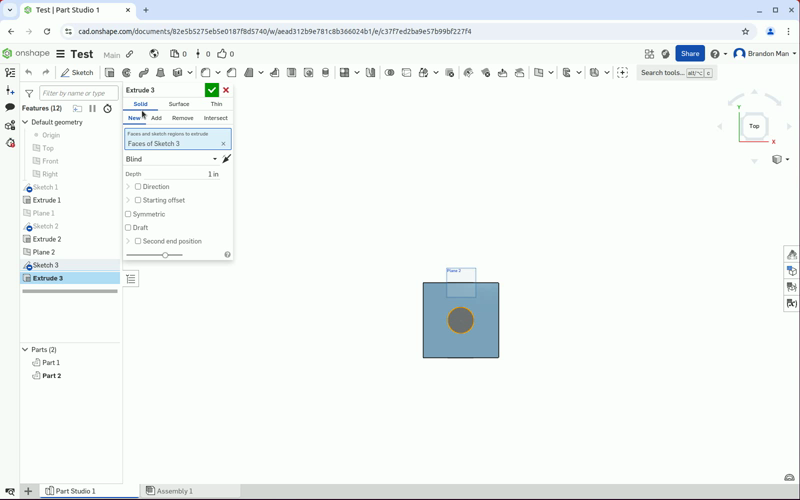
mouse_move(137, 120)
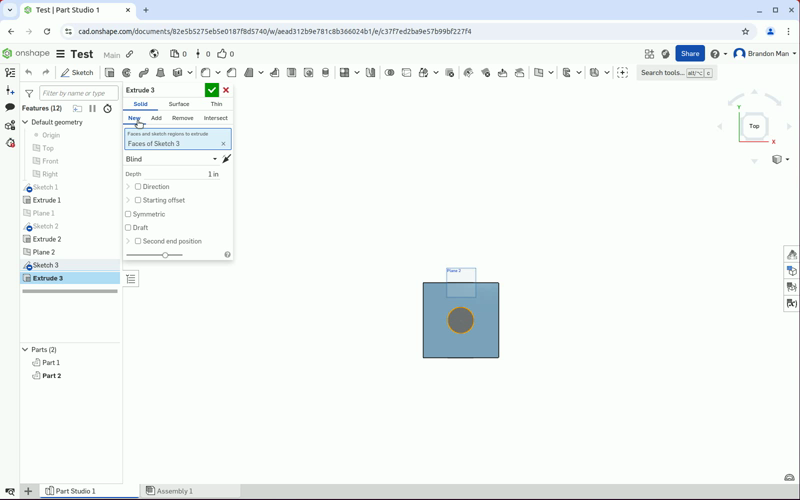
click(137, 120)
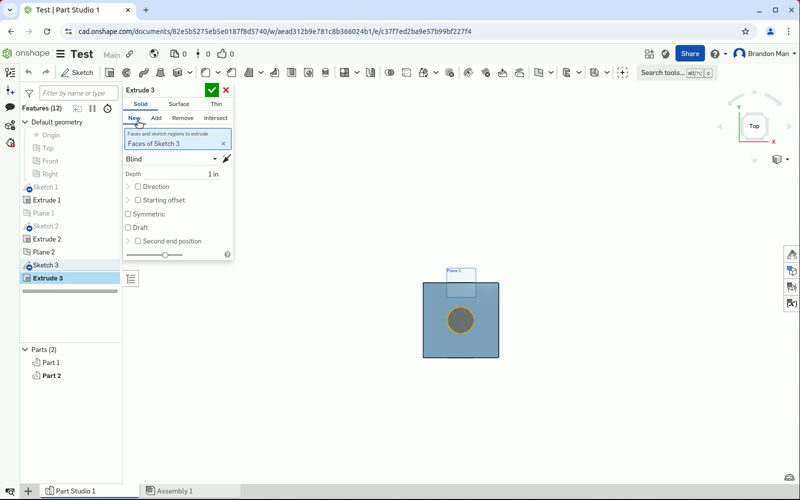
key(tab, 4)
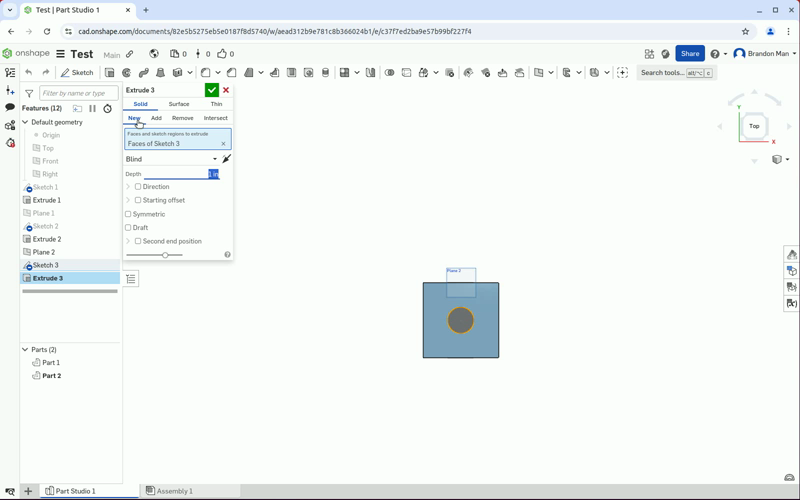
text(15.405)
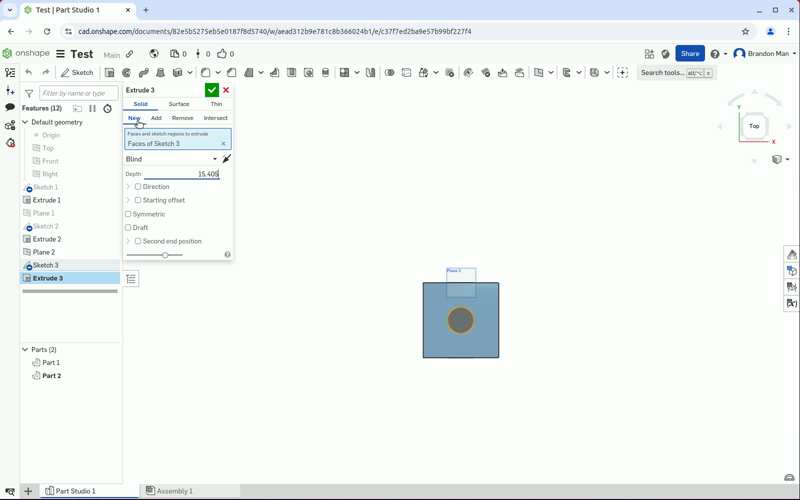
key(enter)
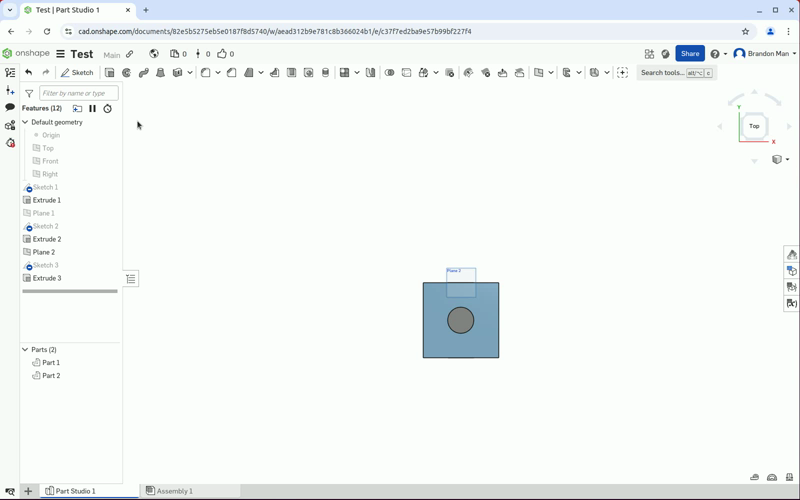
key(shift+h)
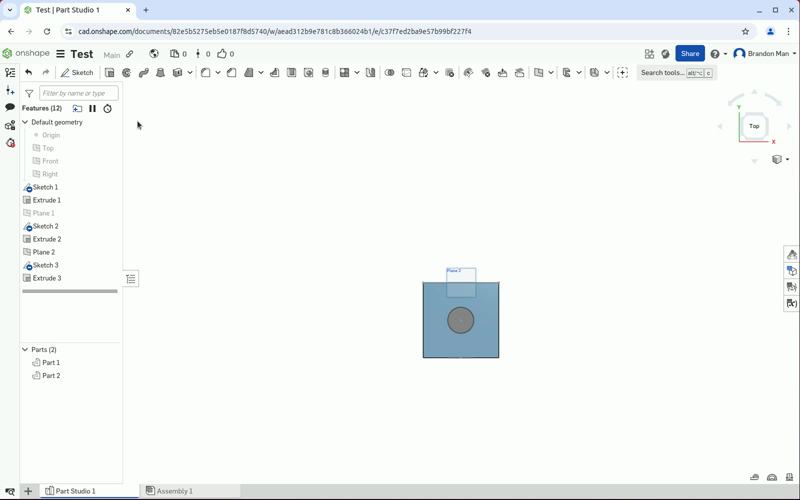
key(shift+h)
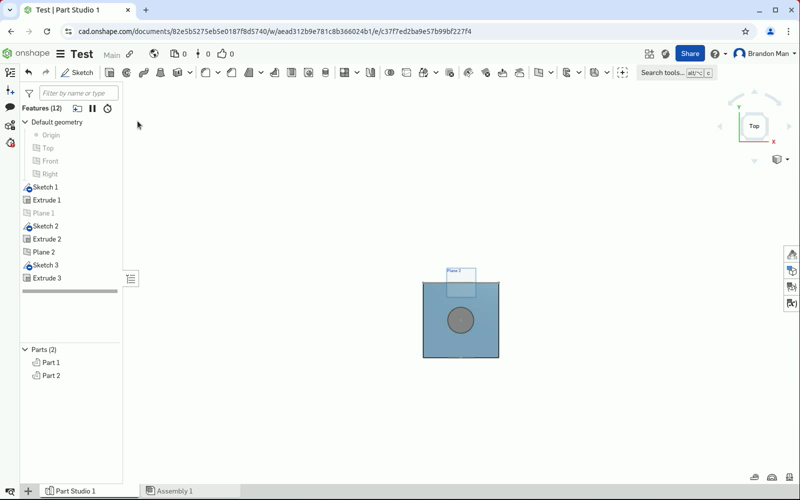
key(shift+7)
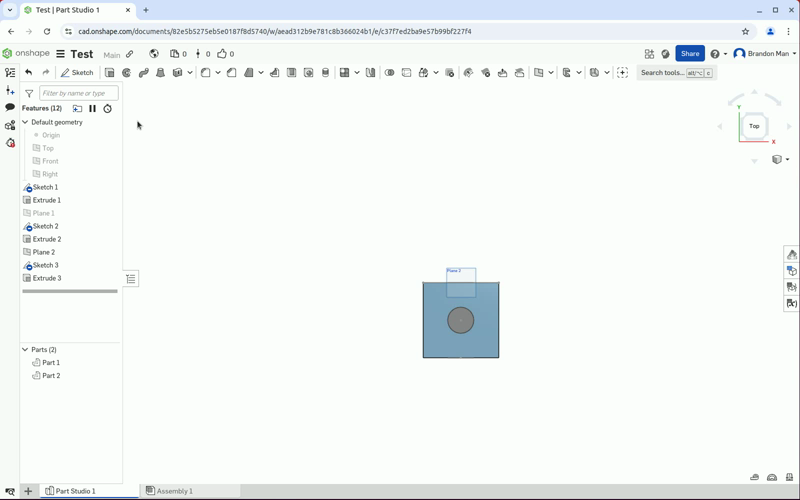
key(up, 3)
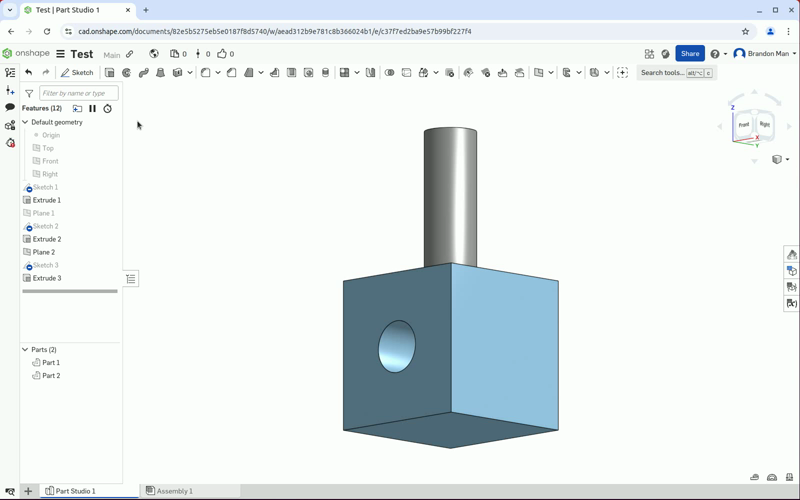
key(left, 3)
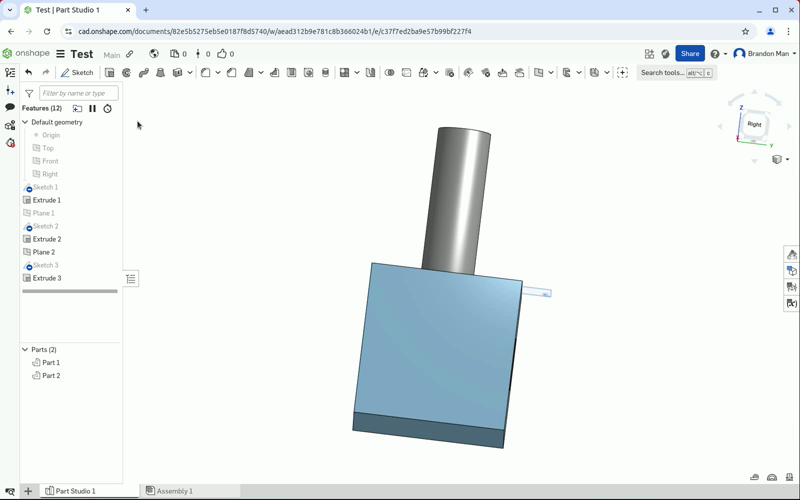
key(right, 3)
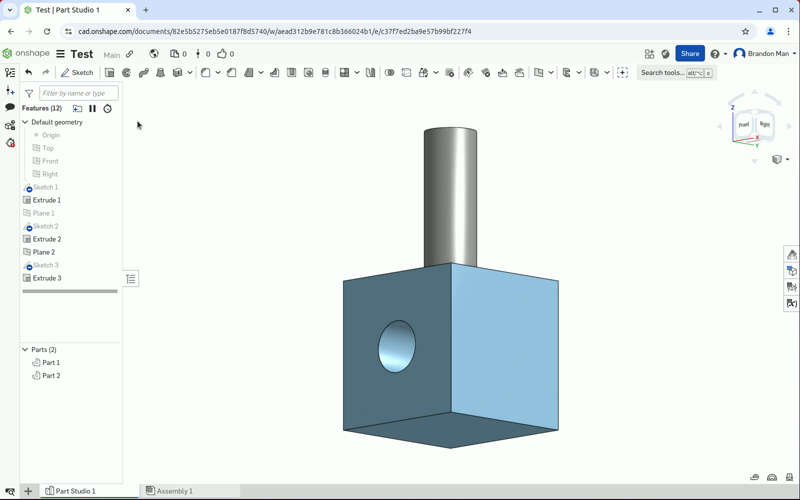
key(down, 3)
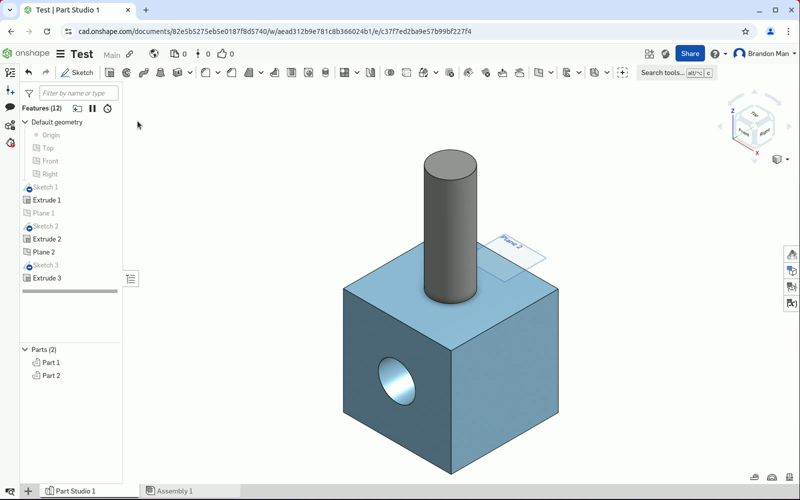
mouse_move(73, 189)
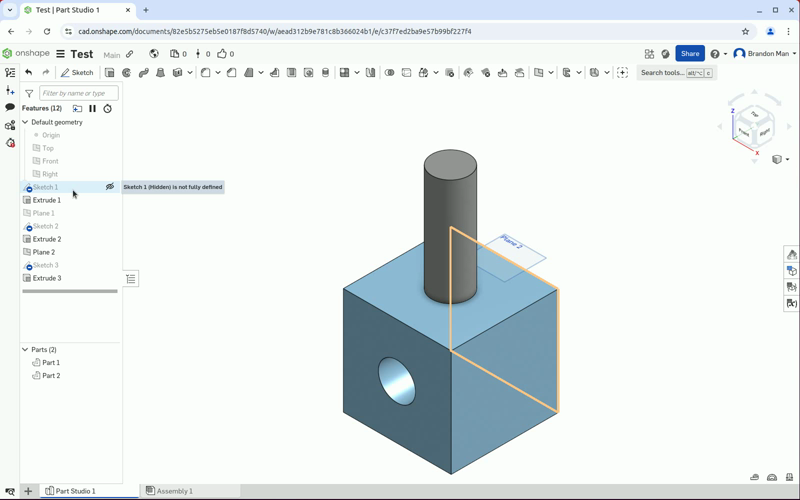
click(73, 189)